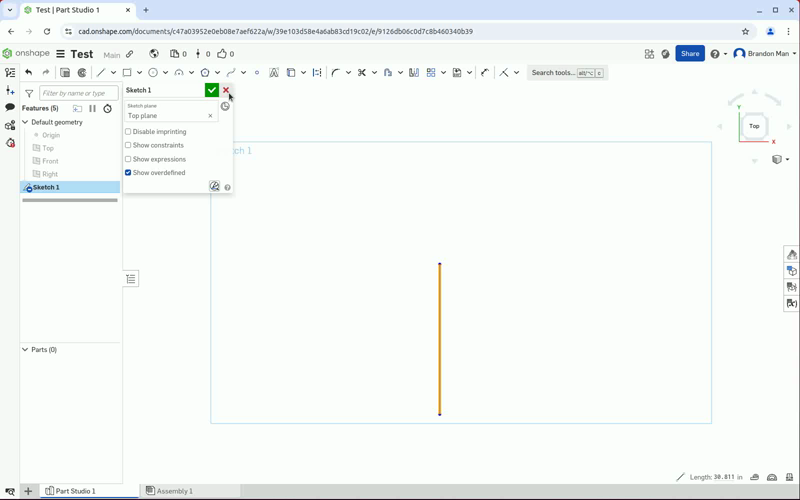
key(shift+h)
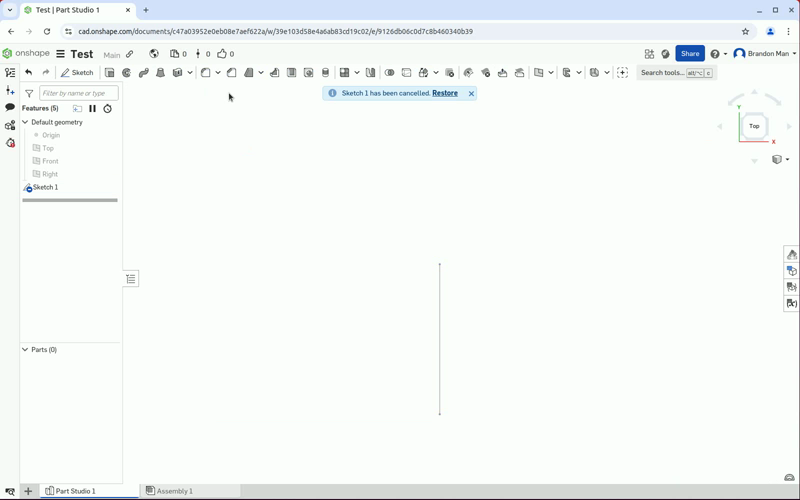
key(shift+s)
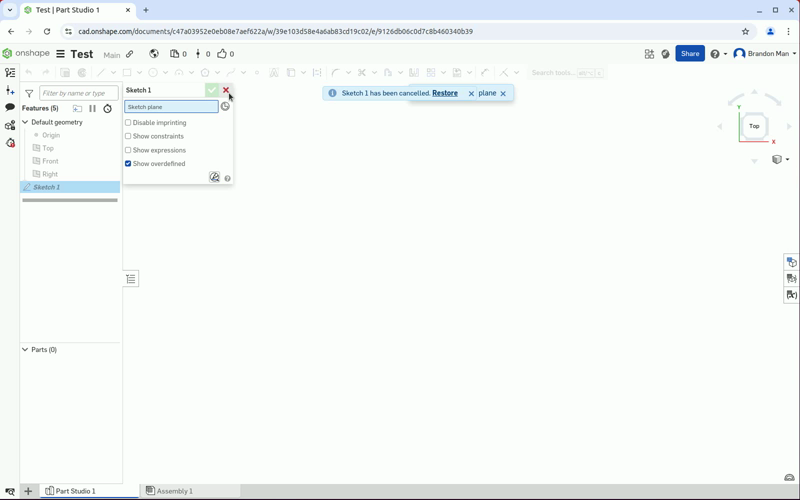
mouse_move(73, 150)
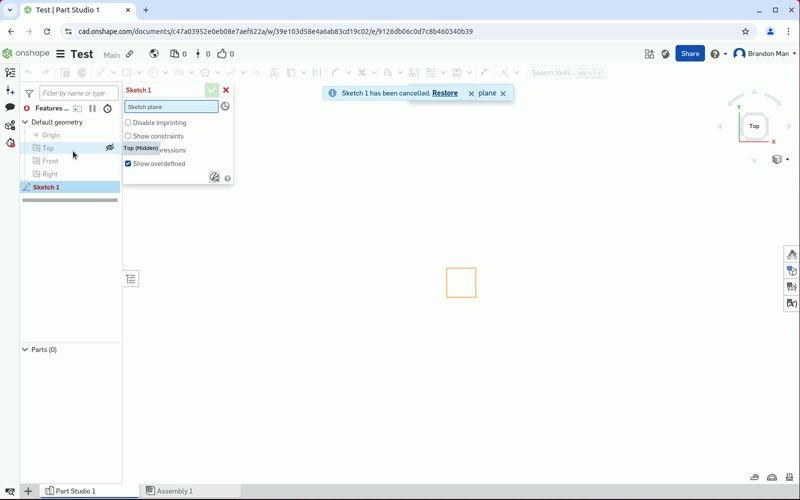
click(73, 150)
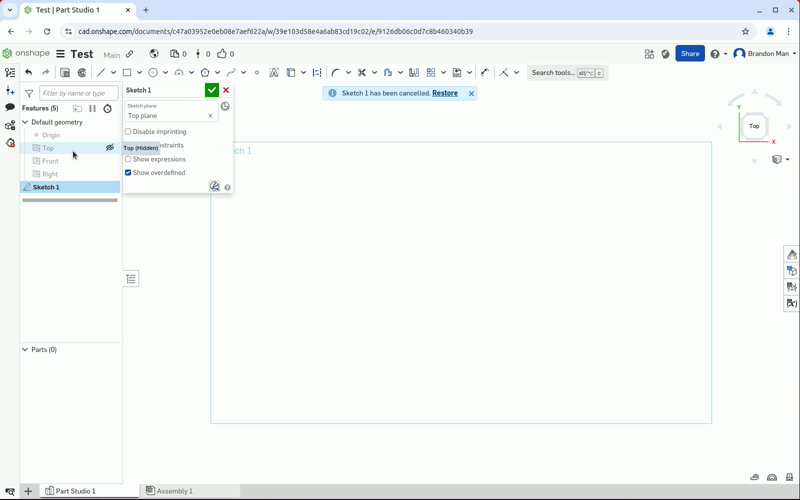
mouse_move(73, 352)
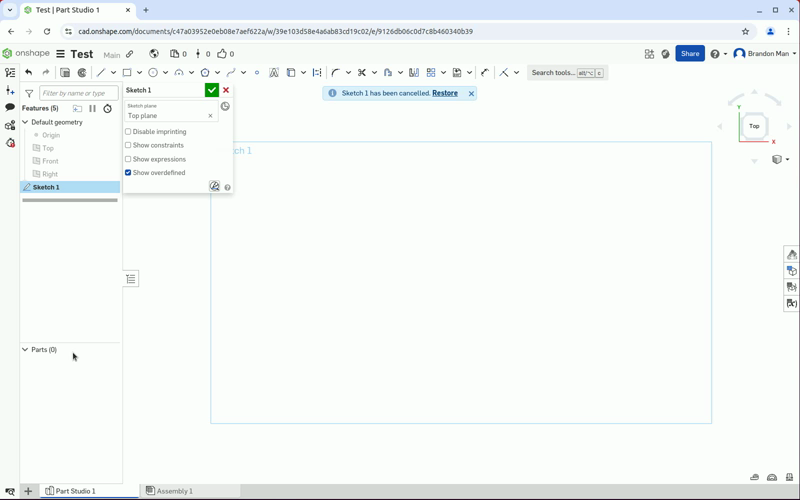
key(y)
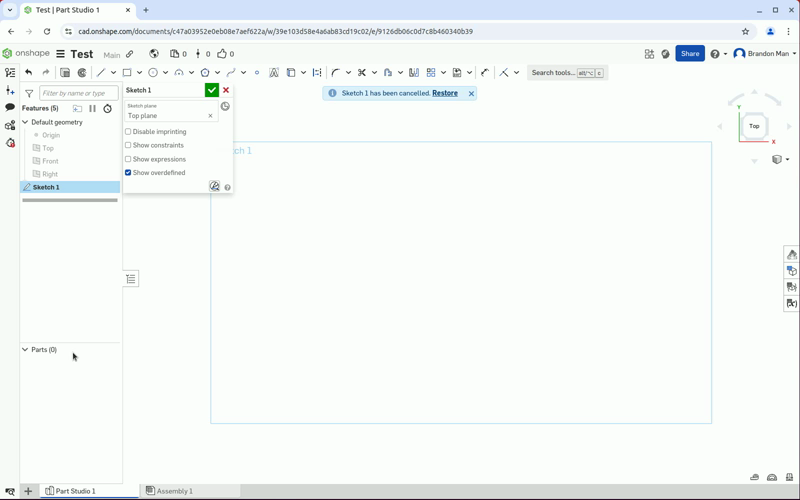
key(l)
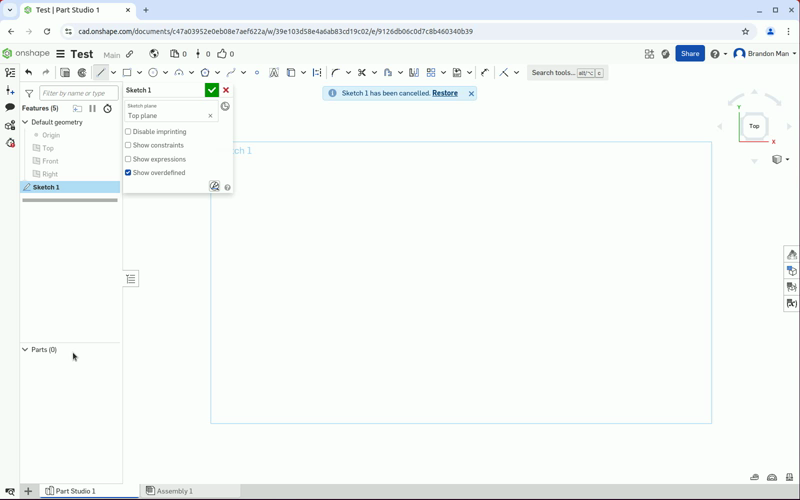
key_down(shift)
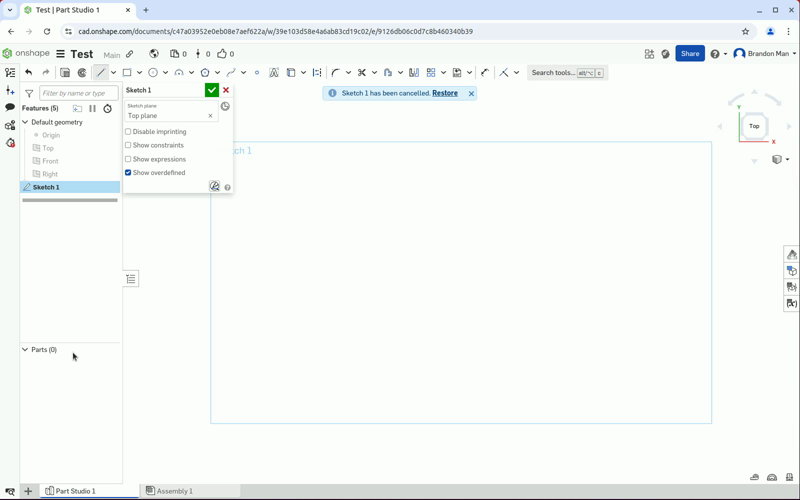
mouse_move(382, 328)
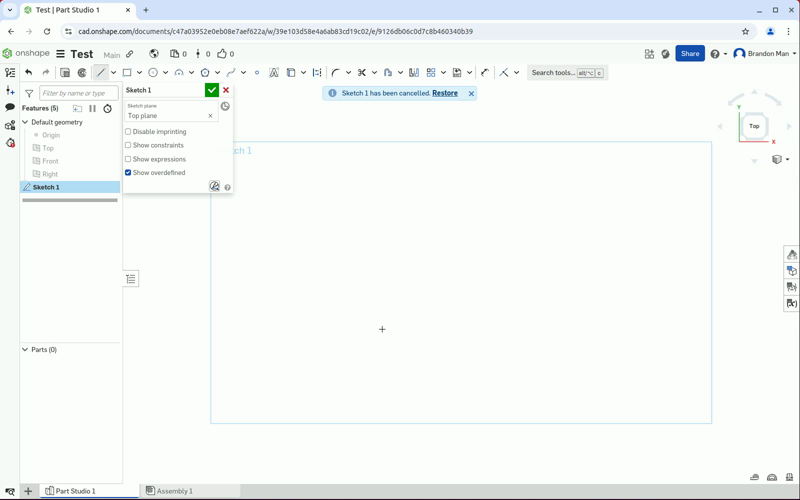
click(382, 328)
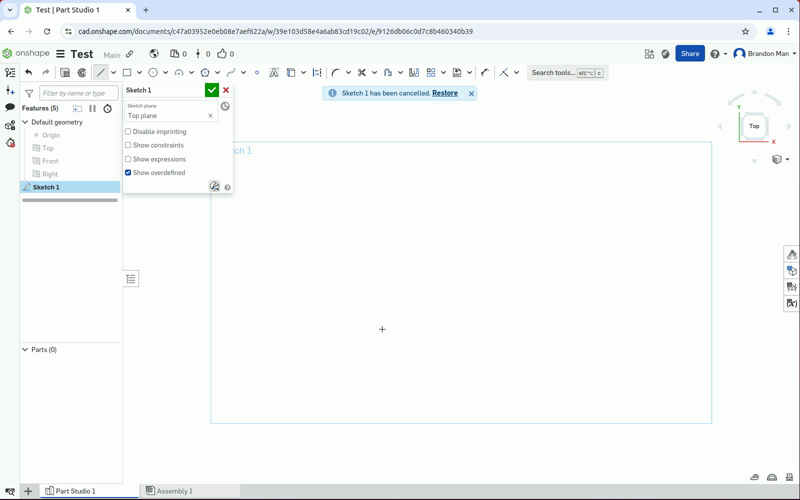
key_up(shift)
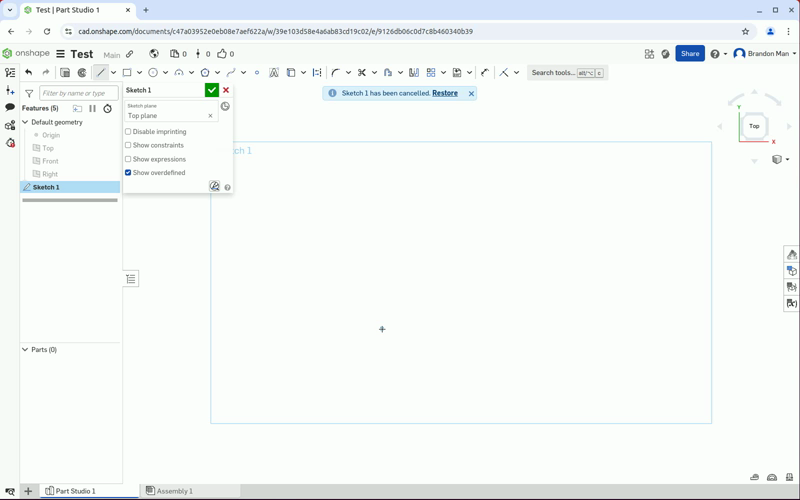
key_down(shift)
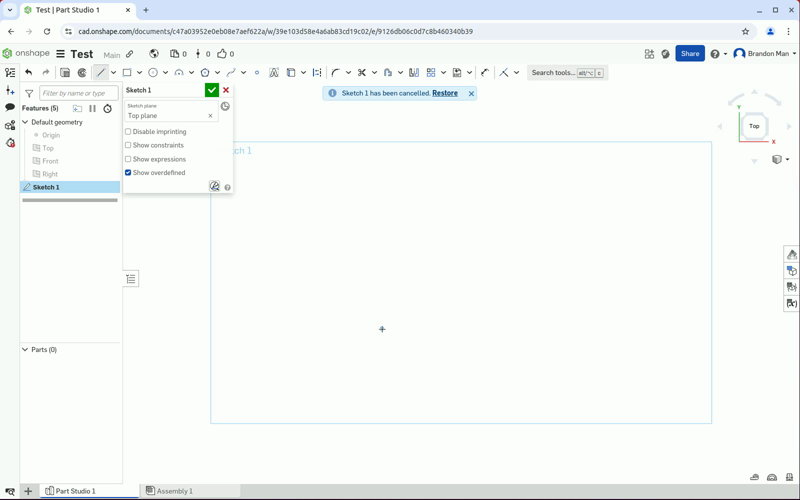
mouse_move(412, 328)
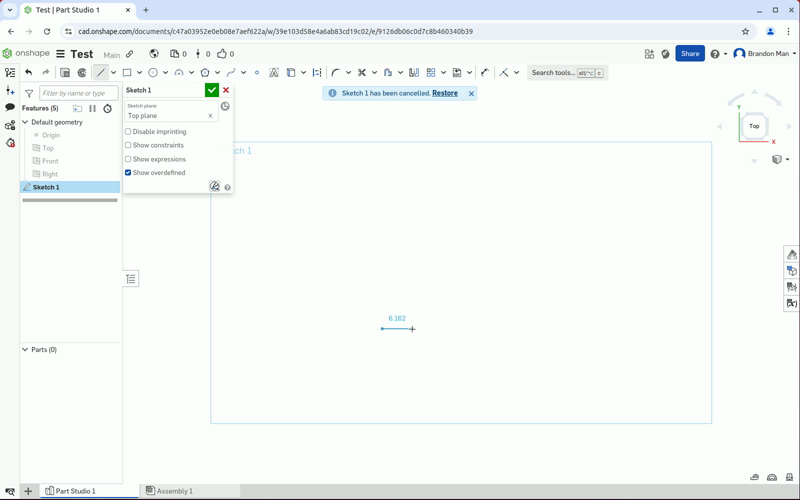
mouse_move(405, 328)
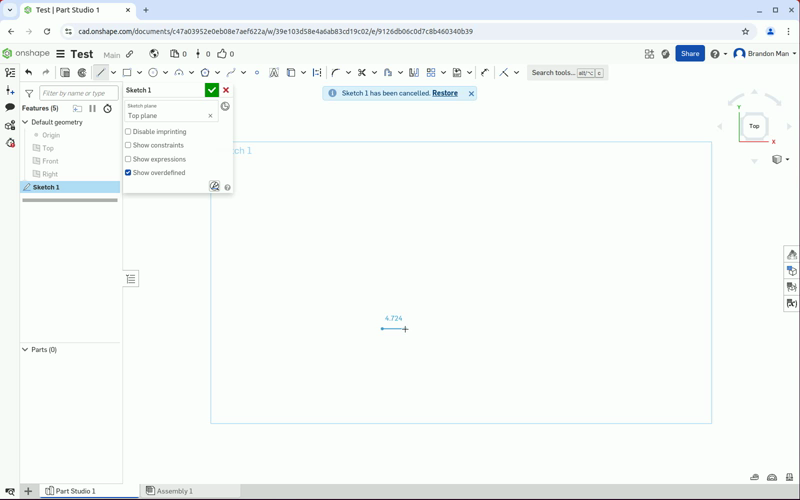
click(405, 328)
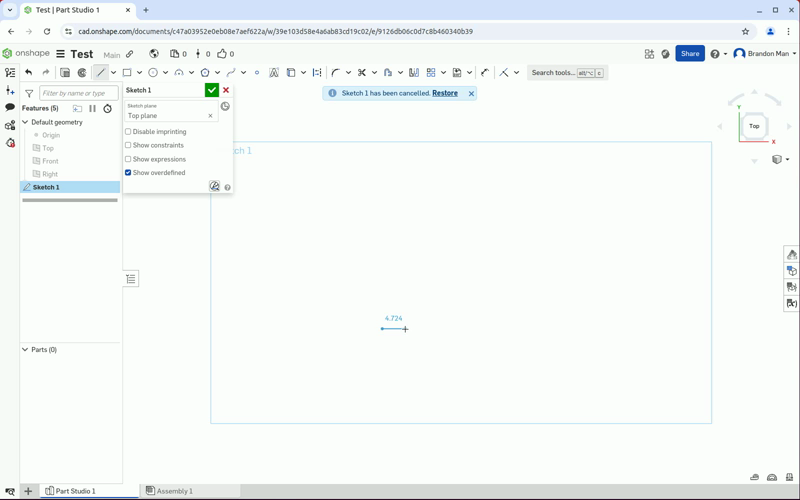
key_up(shift)
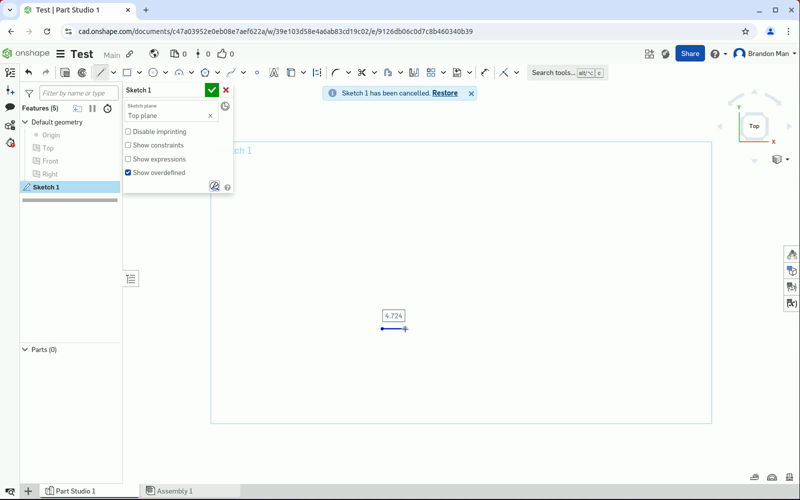
key_down(shift)
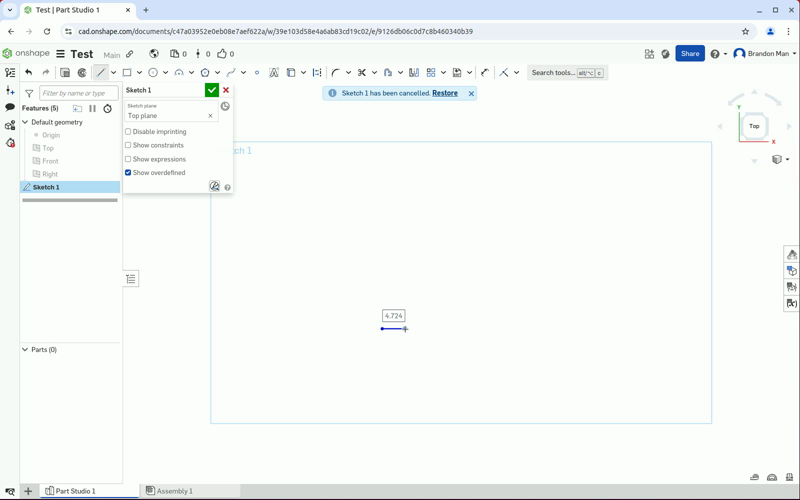
mouse_move(405, 225)
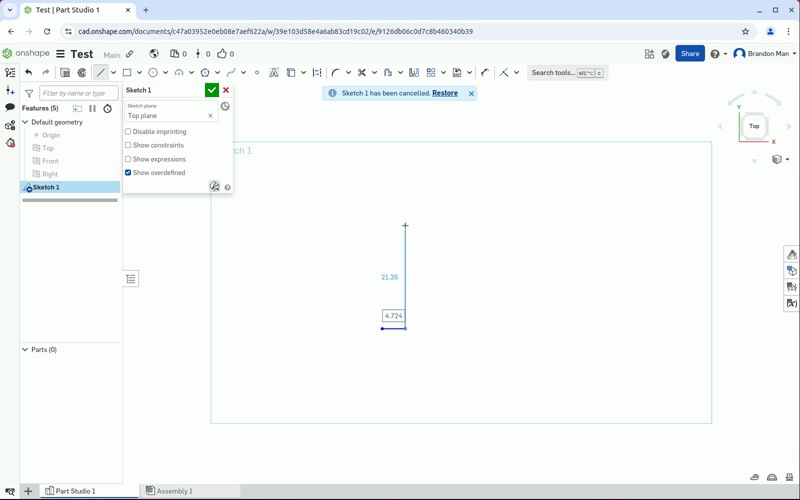
click(405, 225)
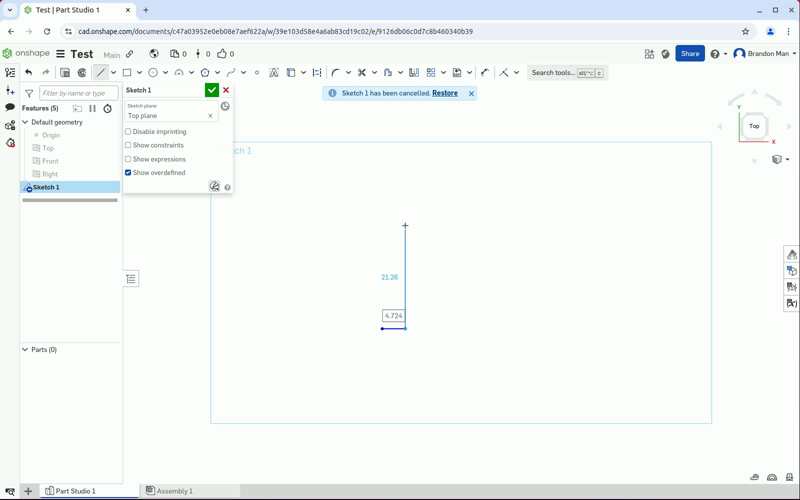
key_up(shift)
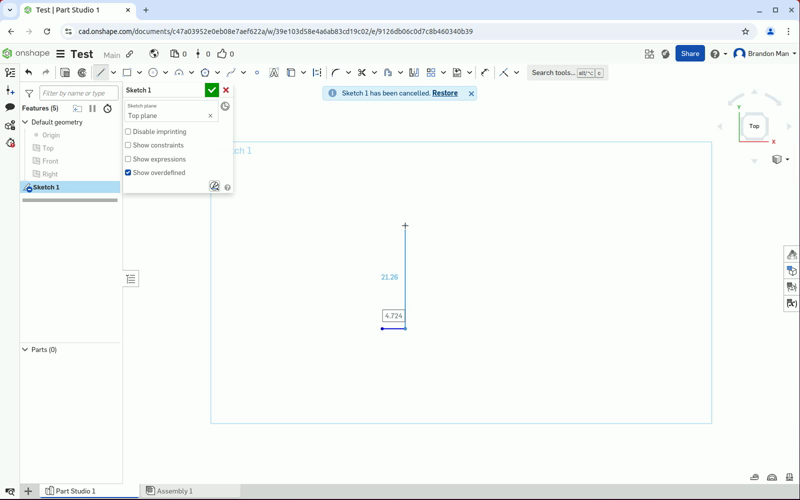
key_down(shift)
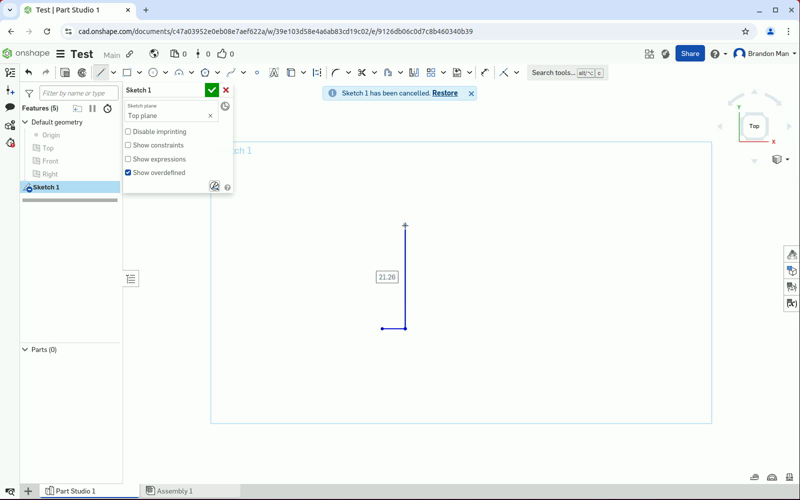
mouse_move(435, 225)
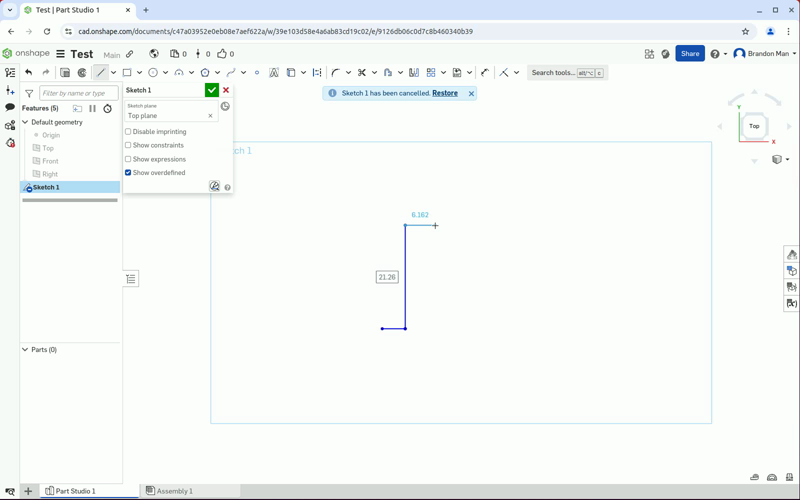
mouse_move(382, 225)
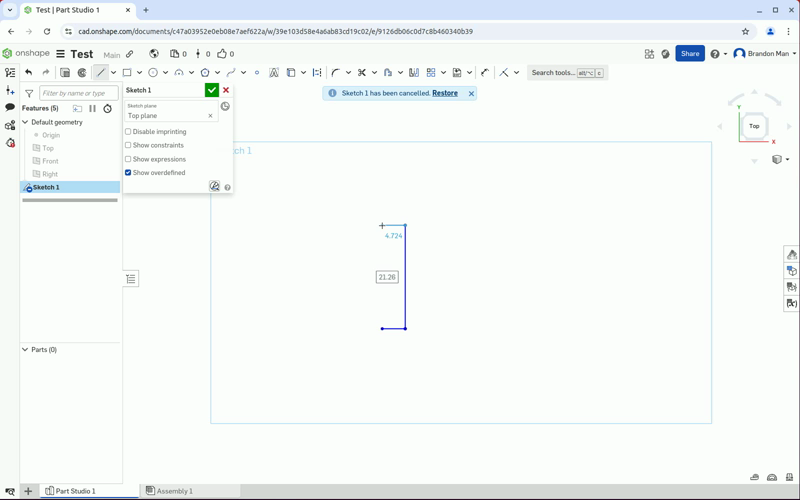
click(382, 225)
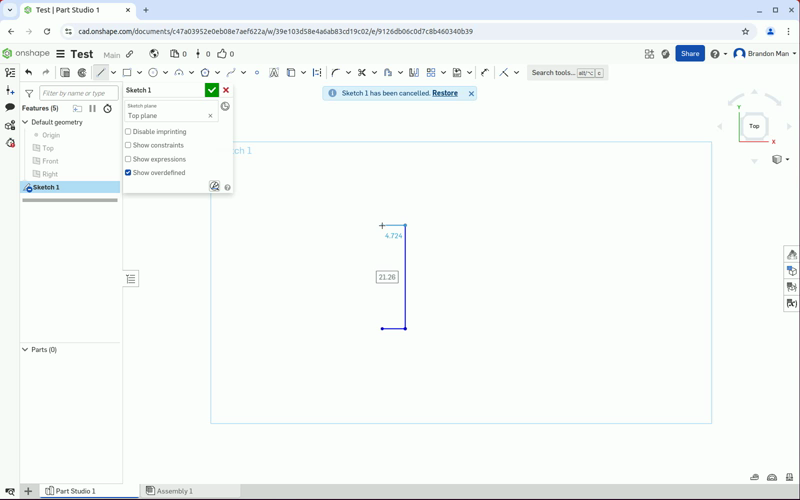
key_up(shift)
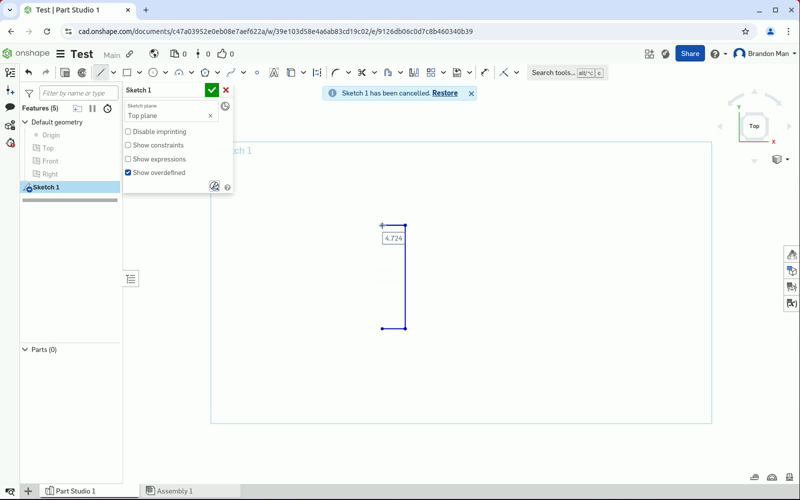
key_down(shift)
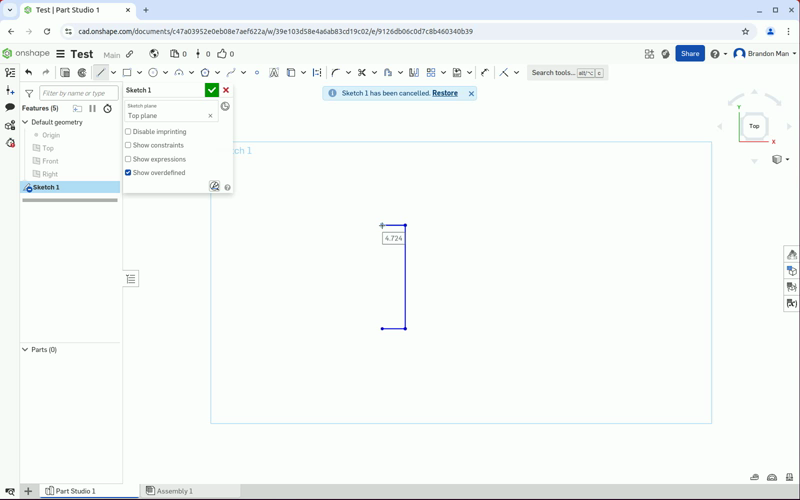
mouse_move(382, 328)
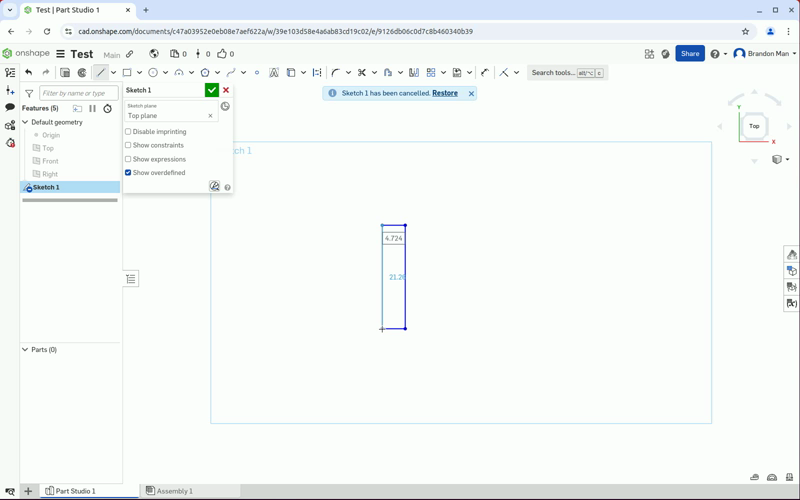
key_up(shift)
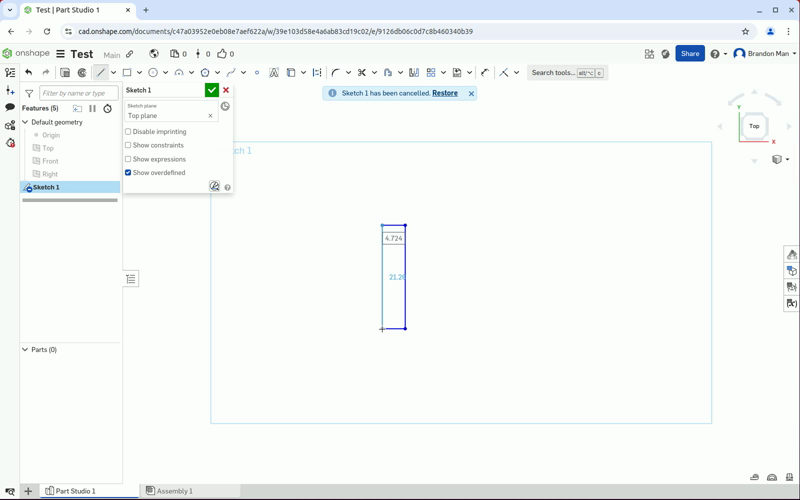
click(382, 328)
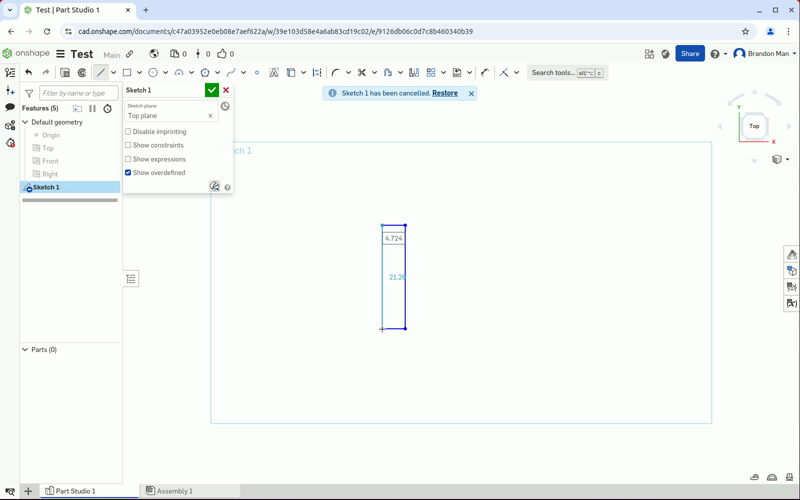
key(esc)
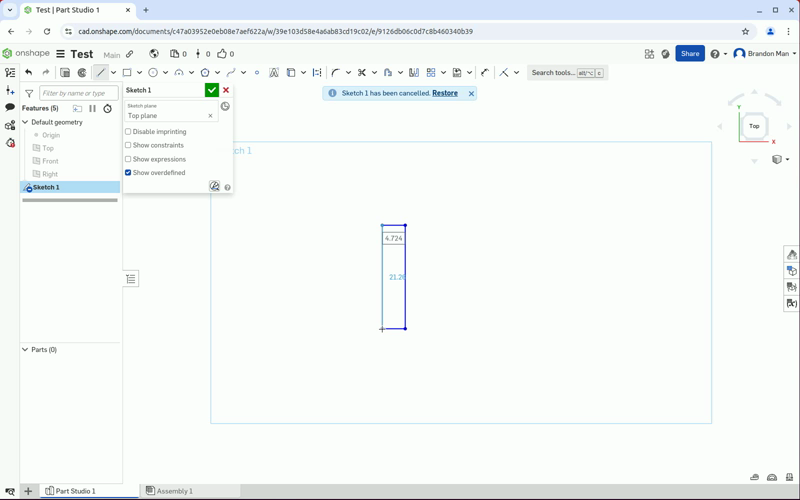
mouse_move(402, 313)
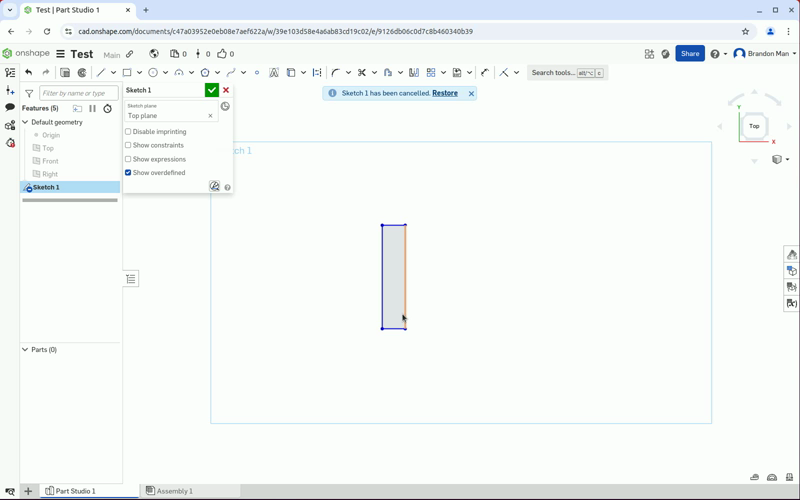
click(402, 313)
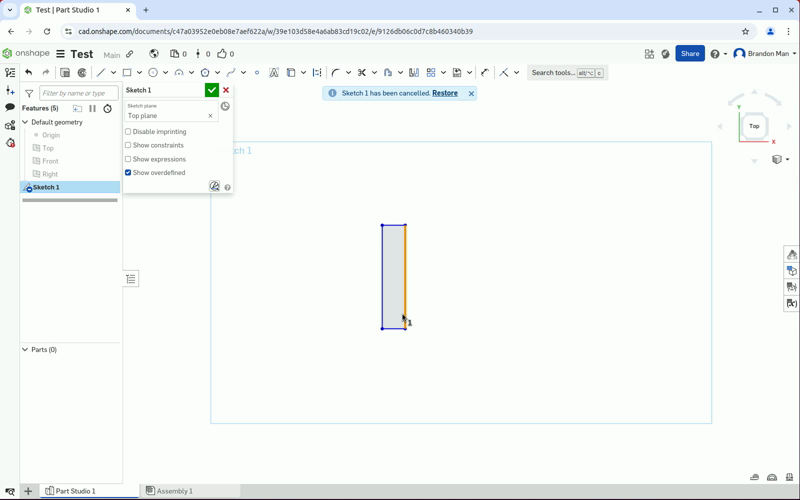
mouse_move(73, 352)
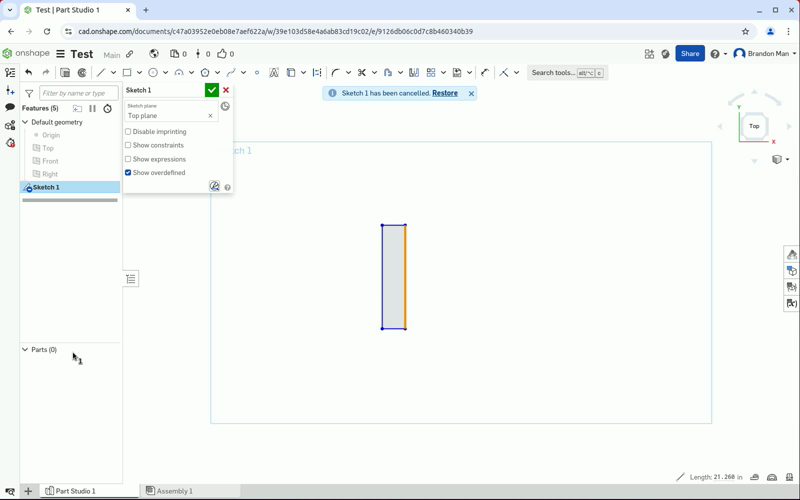
key(shift+y)
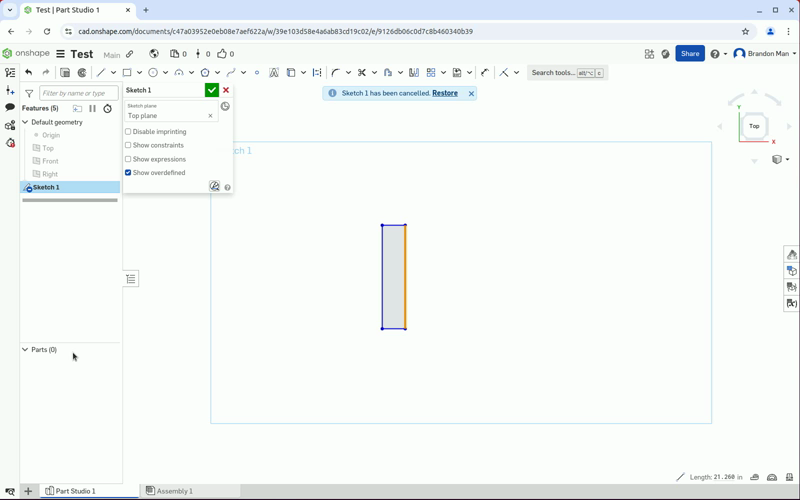
key(shift+e)
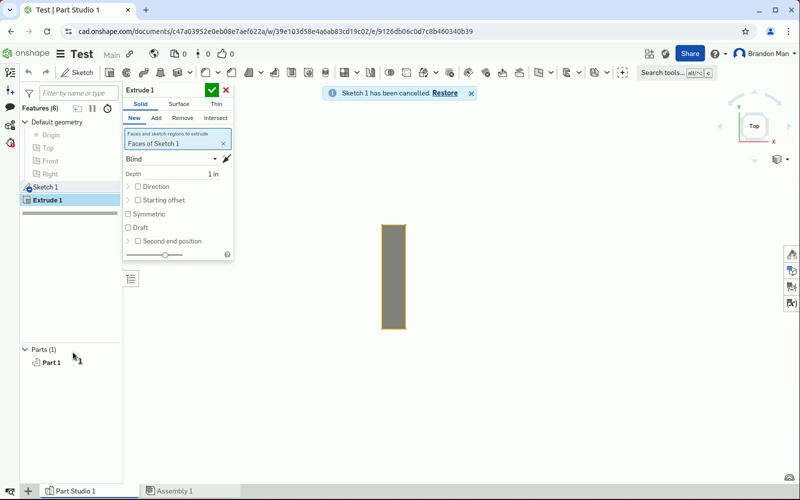
mouse_move(143, 106)
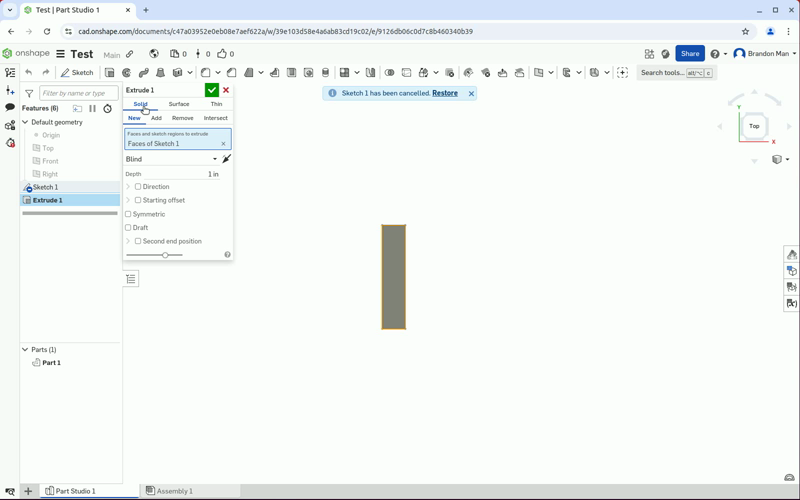
click(143, 106)
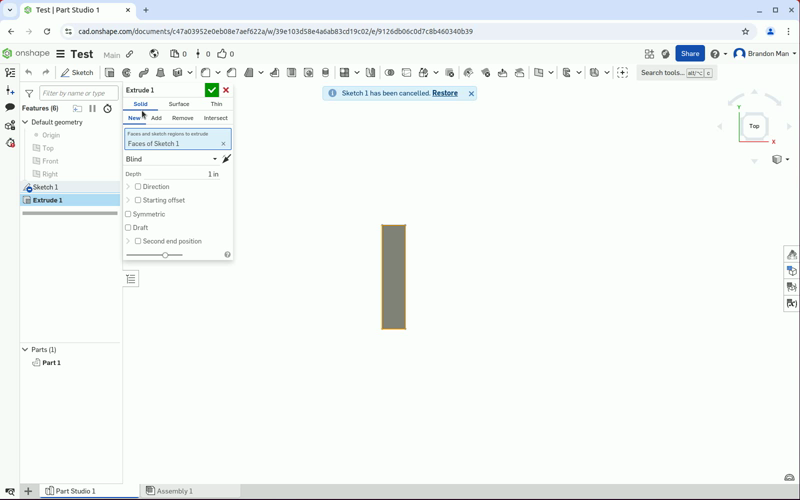
mouse_move(137, 120)
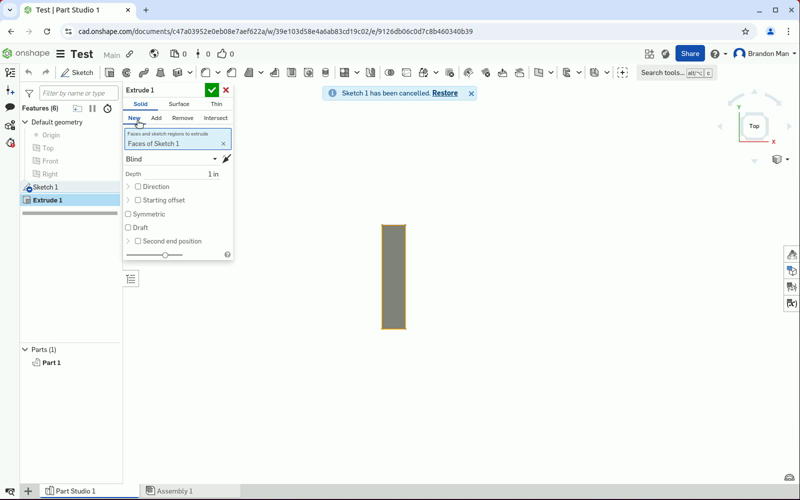
click(137, 120)
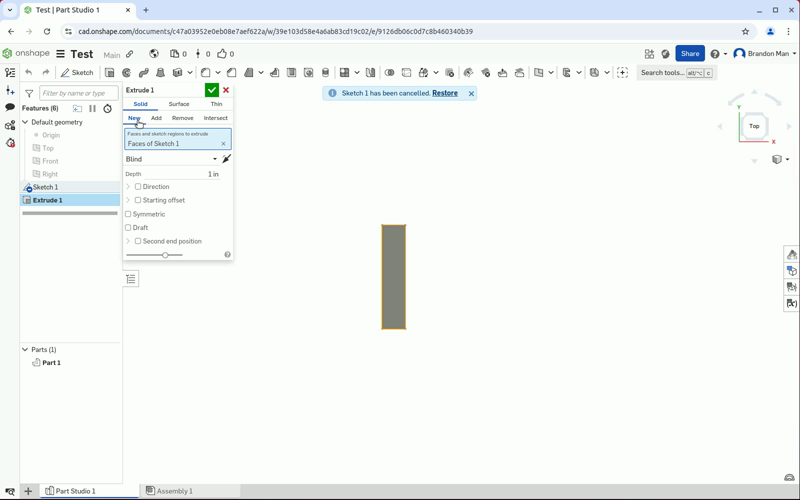
key(tab, 4)
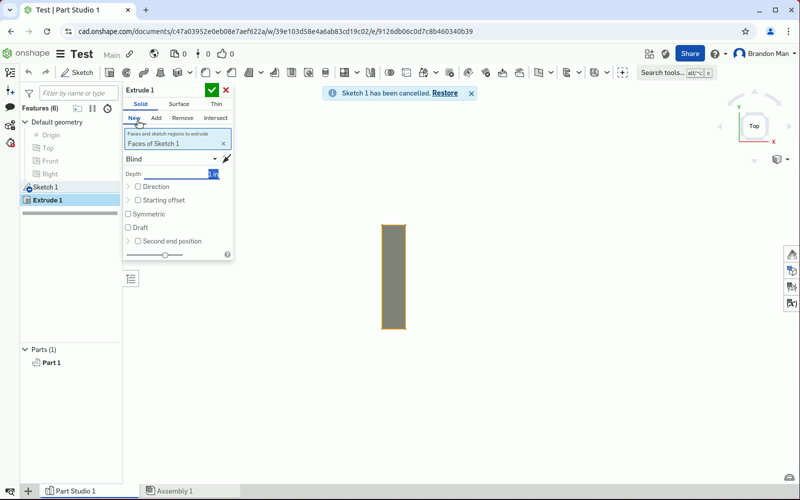
text(1.926)
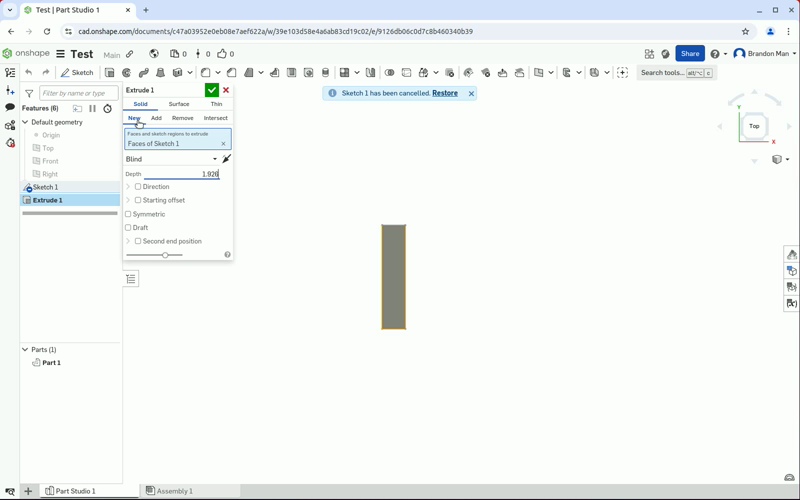
key(enter)
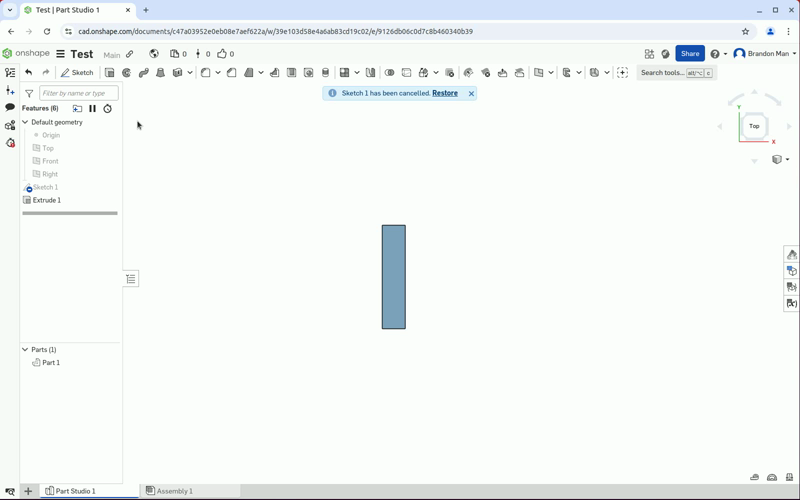
key(shift+h)
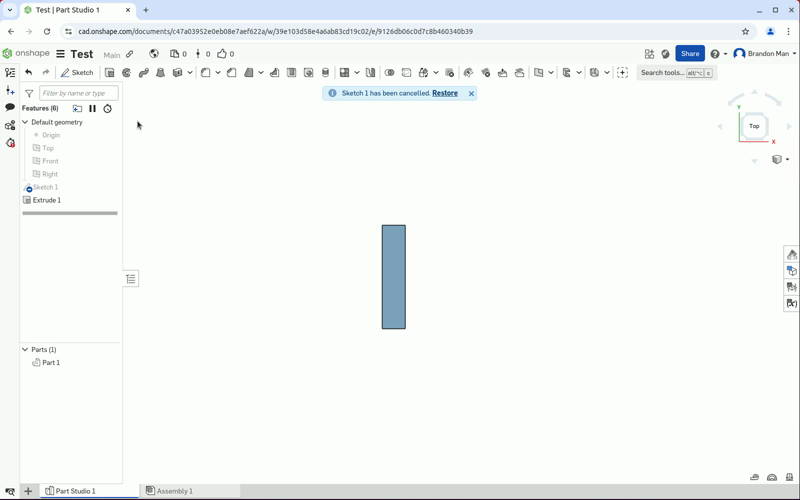
key(shift+h)
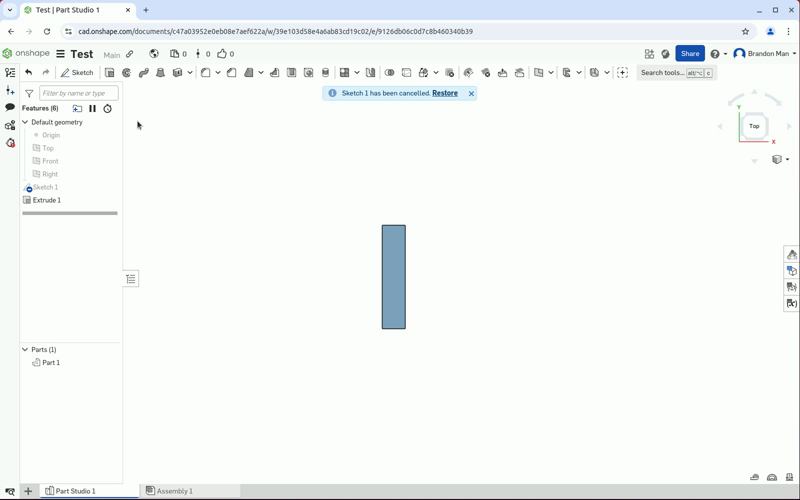
mouse_move(73, 189)
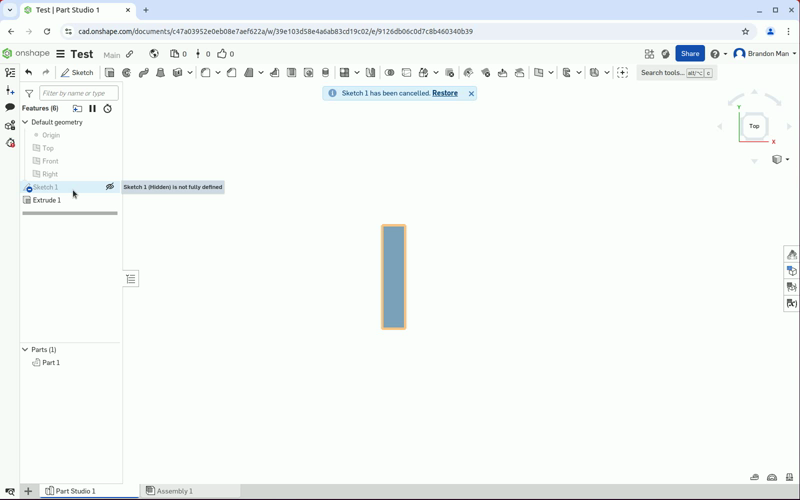
click(73, 189)
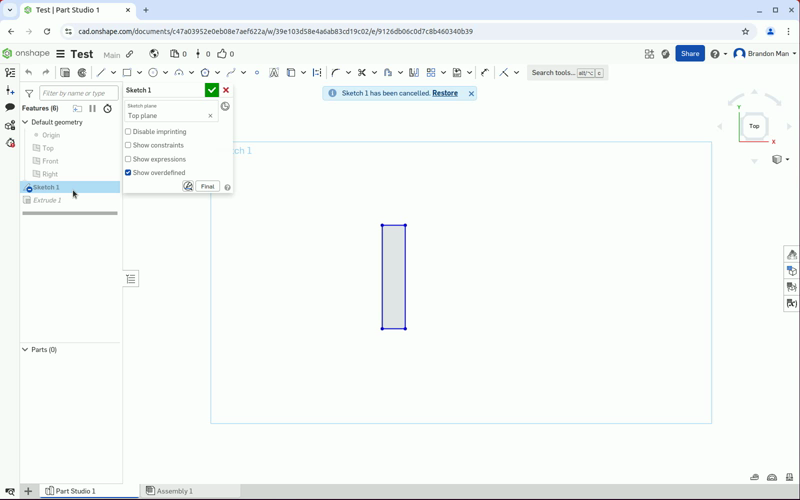
mouse_move(229, 92)
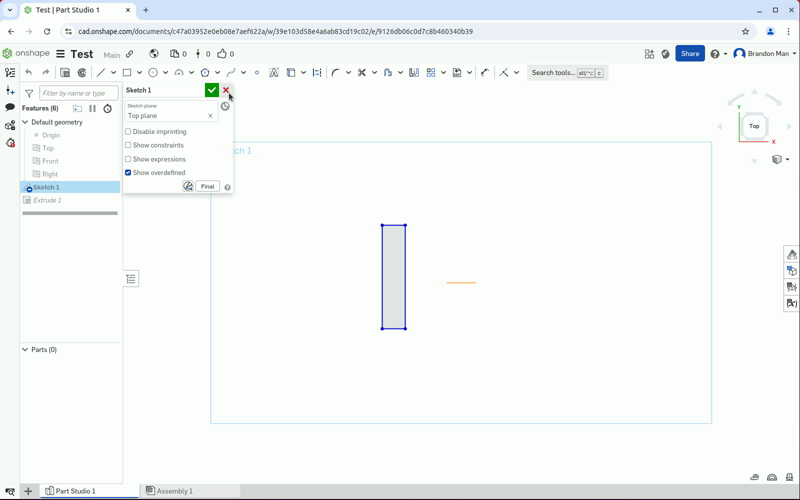
click(229, 92)
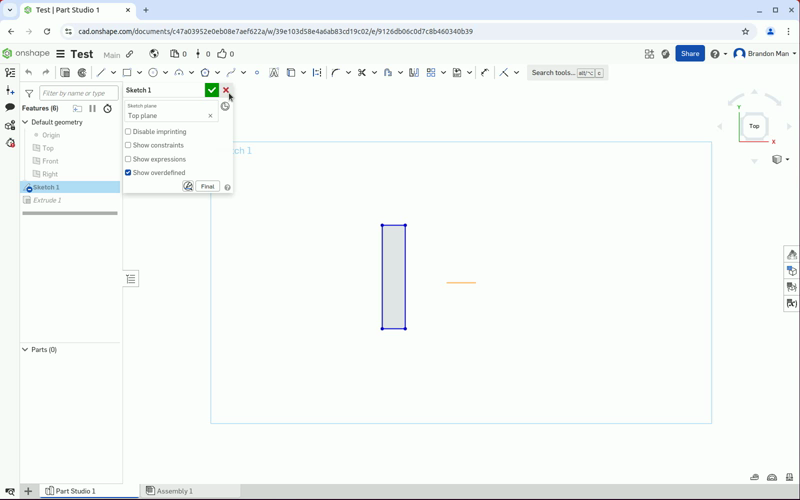
key(shift+s)
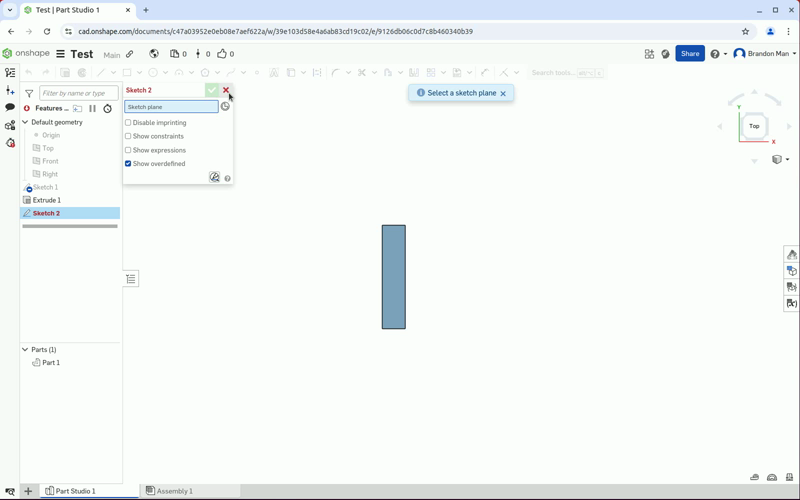
mouse_move(73, 150)
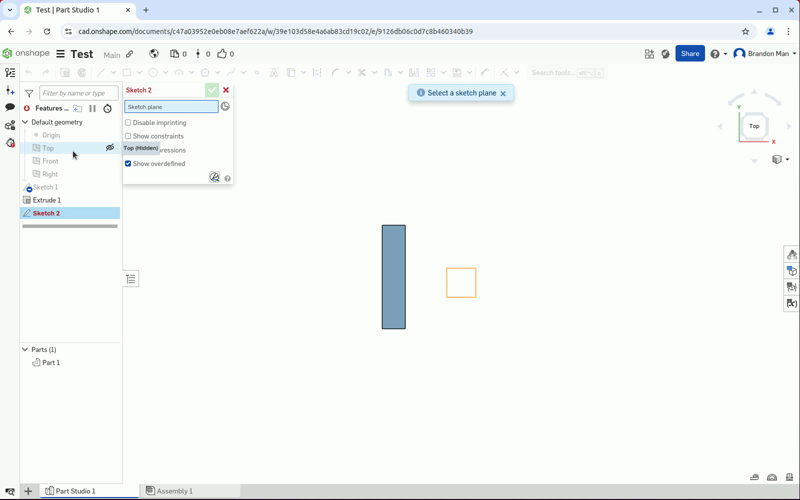
click(73, 150)
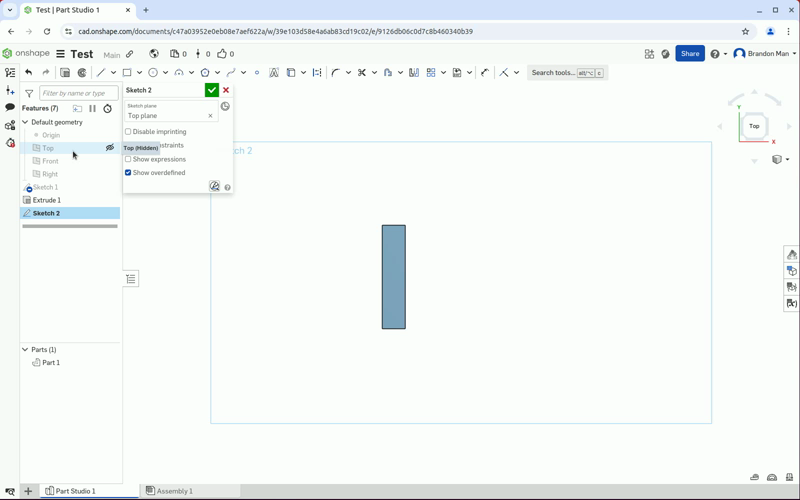
mouse_move(73, 352)
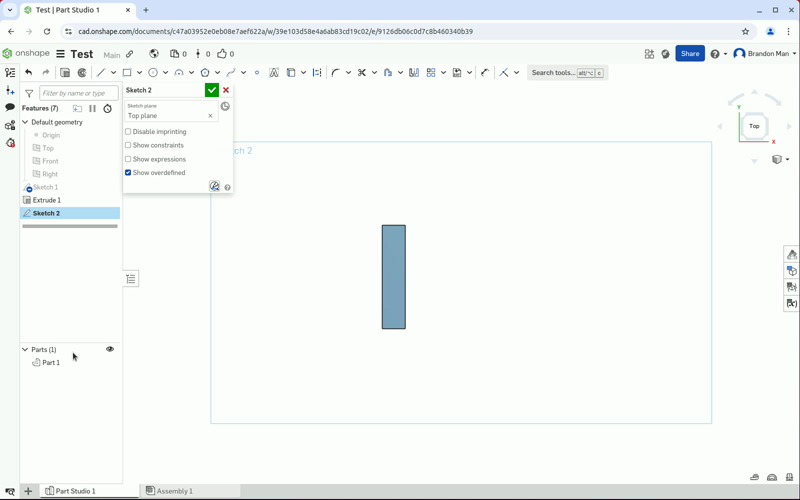
key(y)
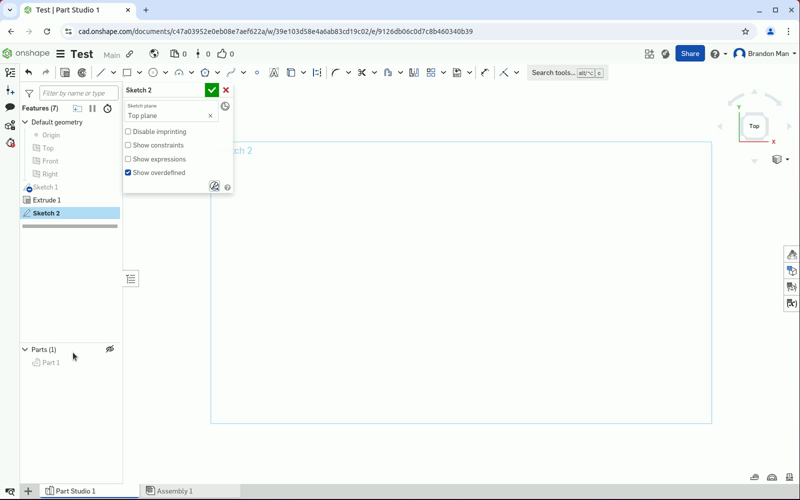
key(l)
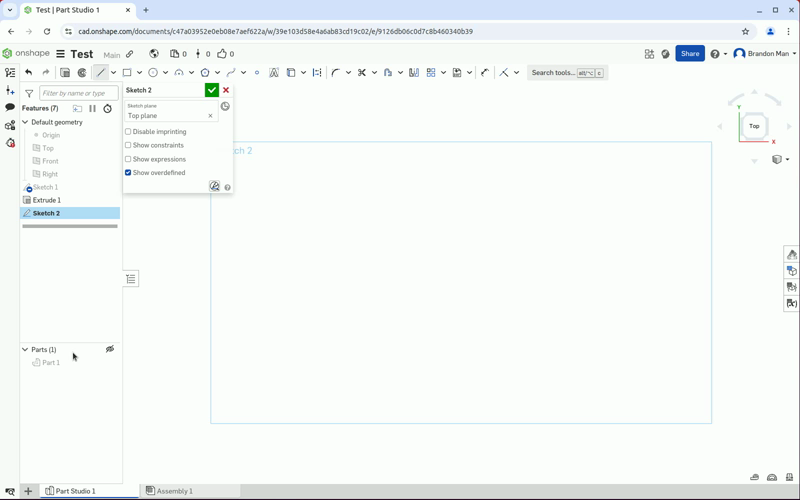
key_down(shift)
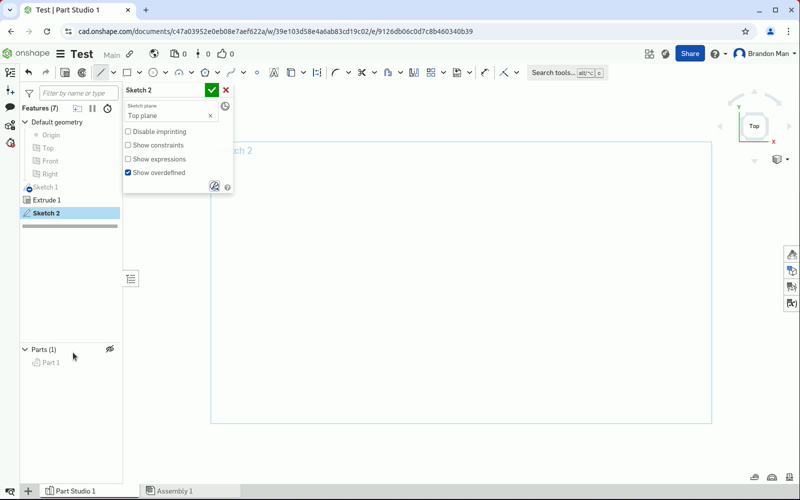
mouse_move(348, 294)
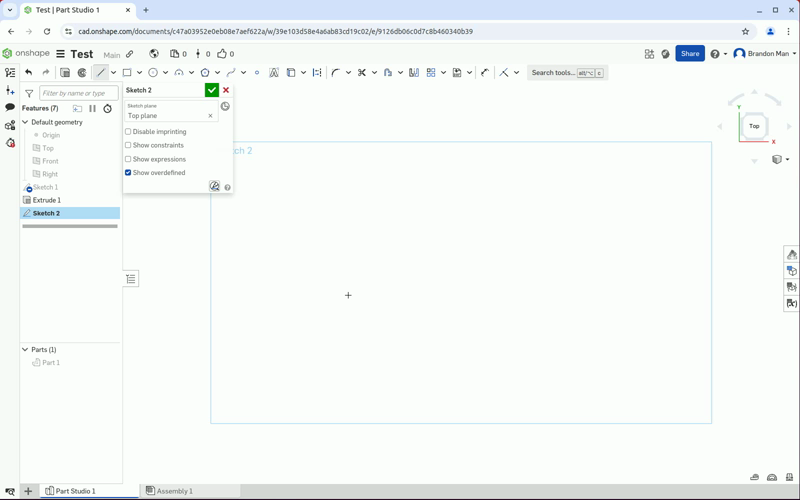
click(348, 294)
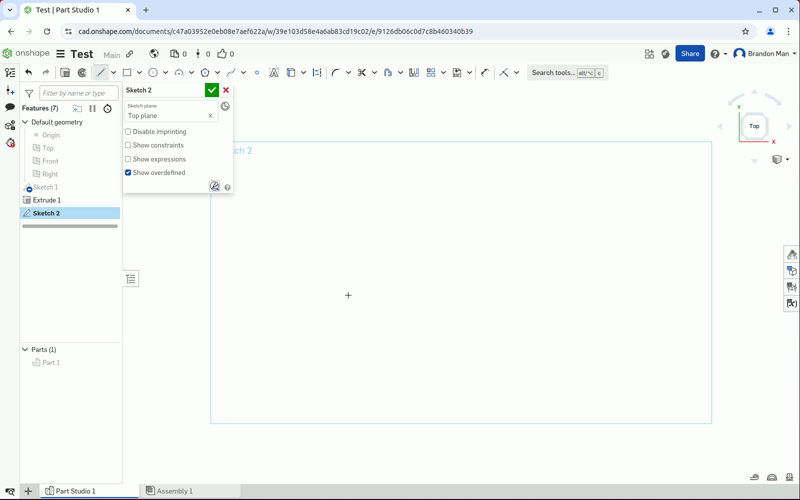
key_up(shift)
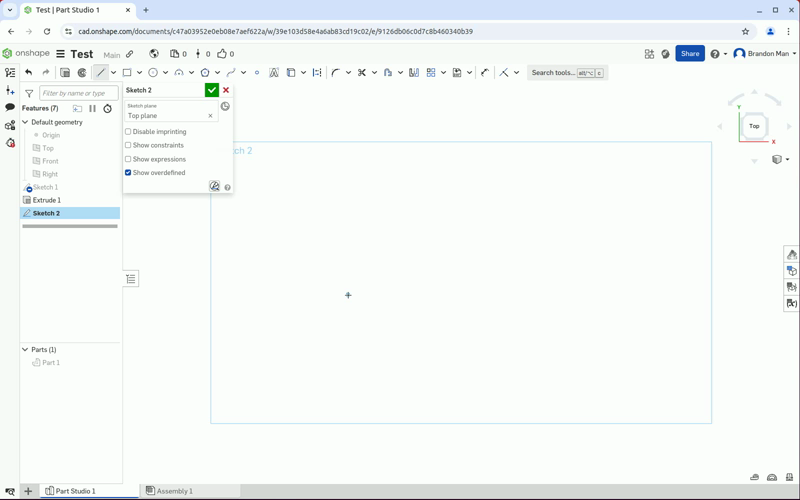
key_down(shift)
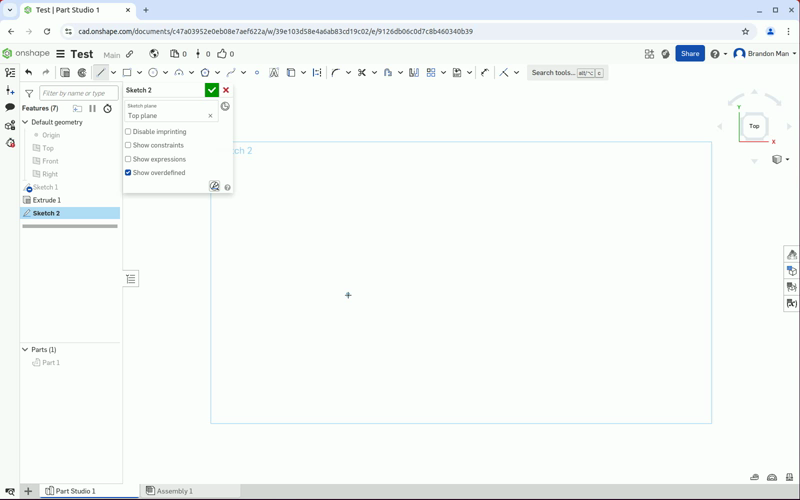
mouse_move(439, 294)
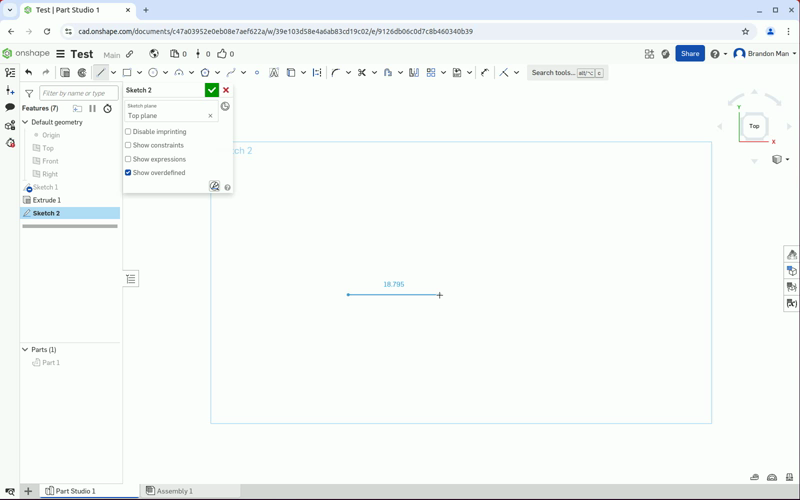
click(439, 294)
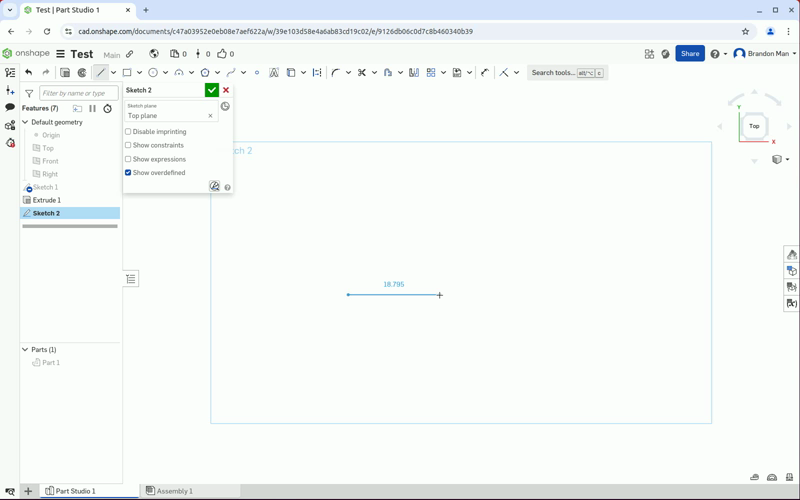
key_up(shift)
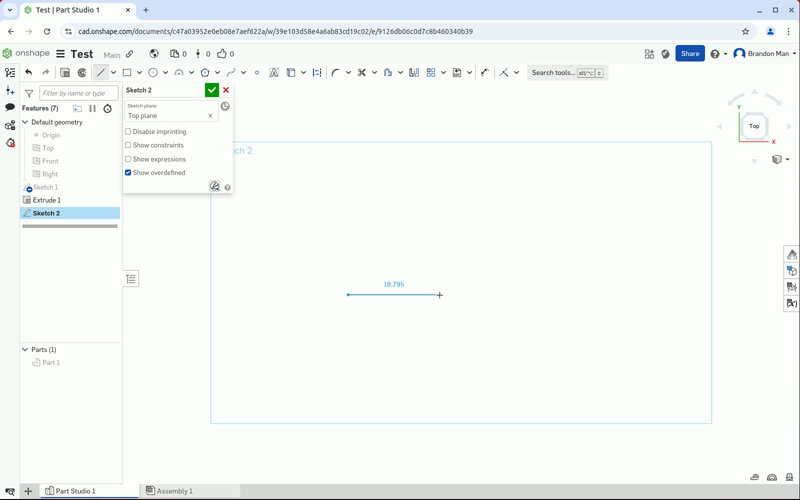
key_down(shift)
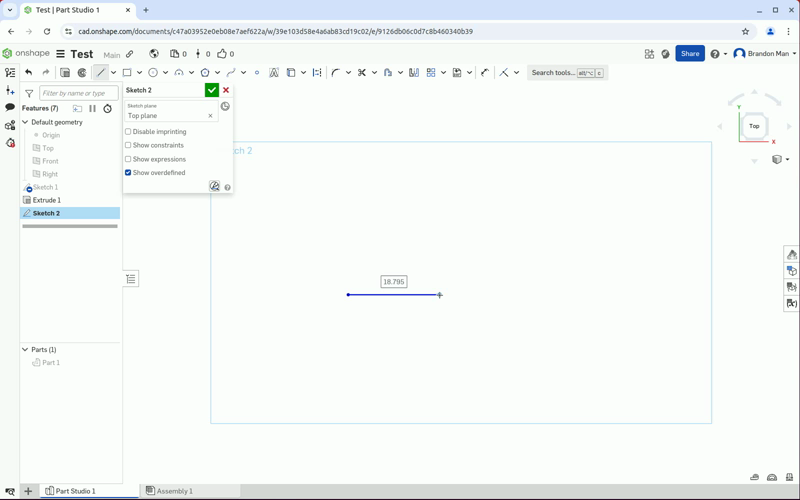
mouse_move(469, 294)
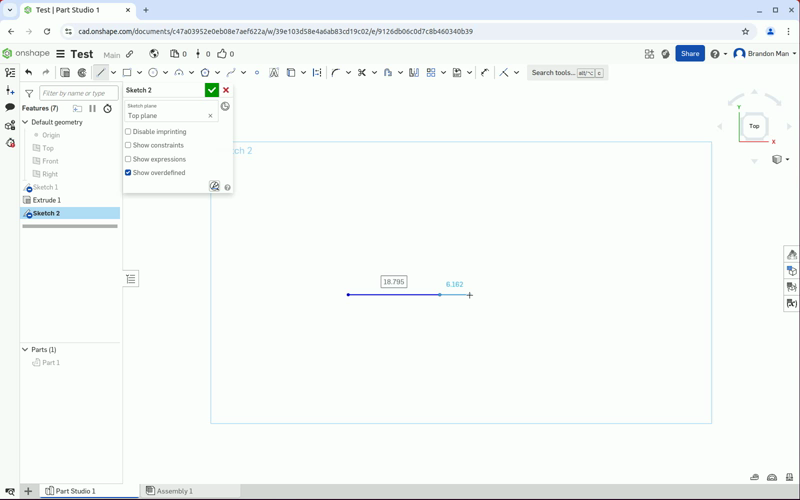
mouse_move(439, 271)
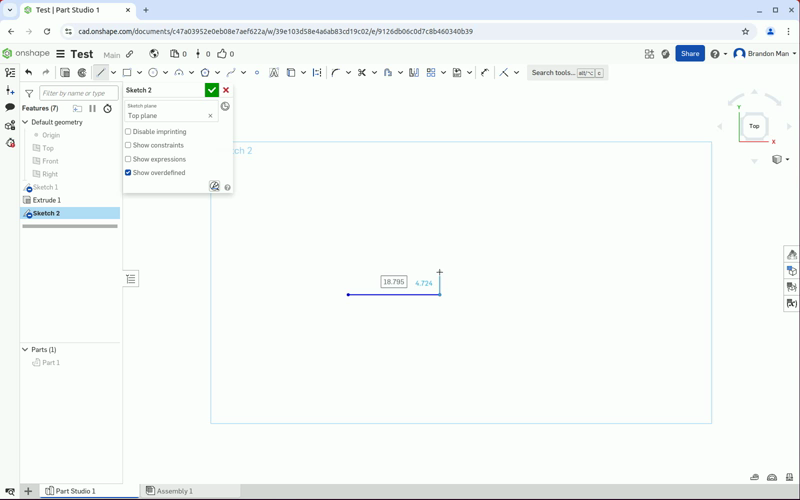
click(439, 271)
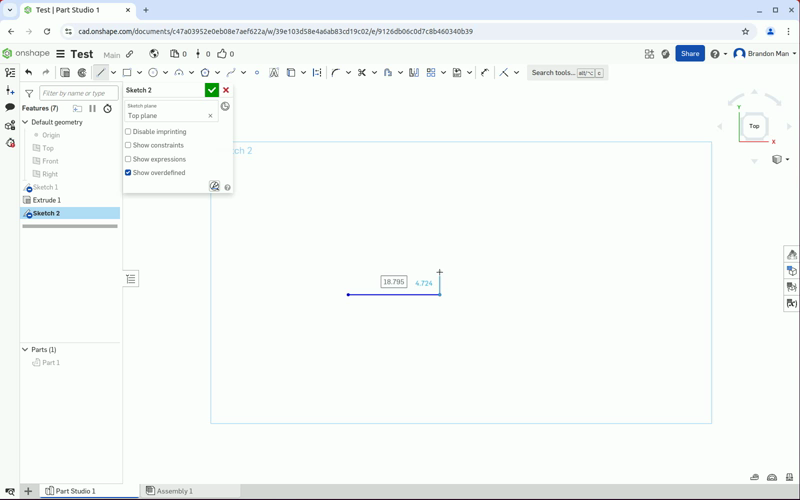
key_up(shift)
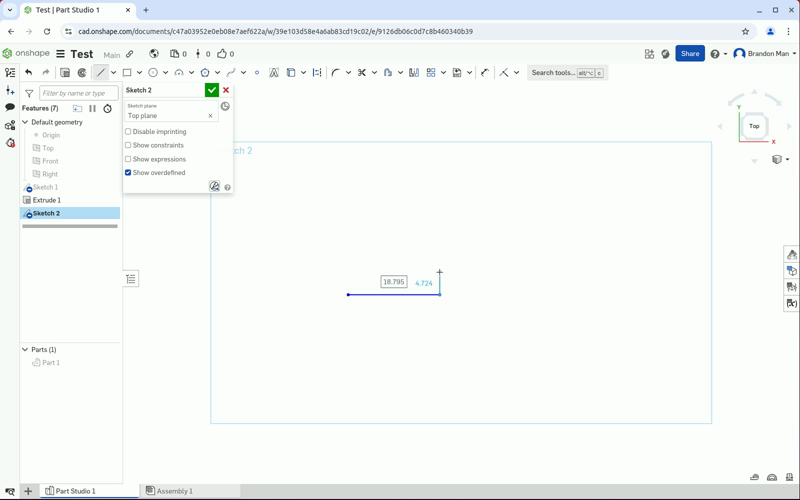
key_down(shift)
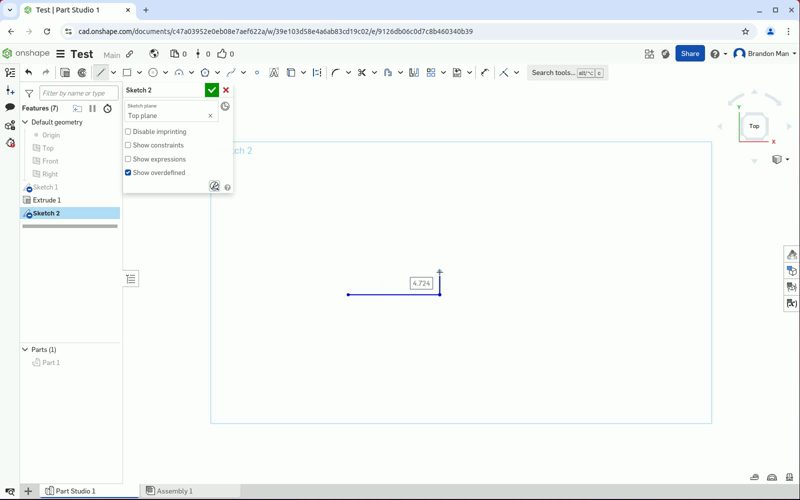
mouse_move(348, 271)
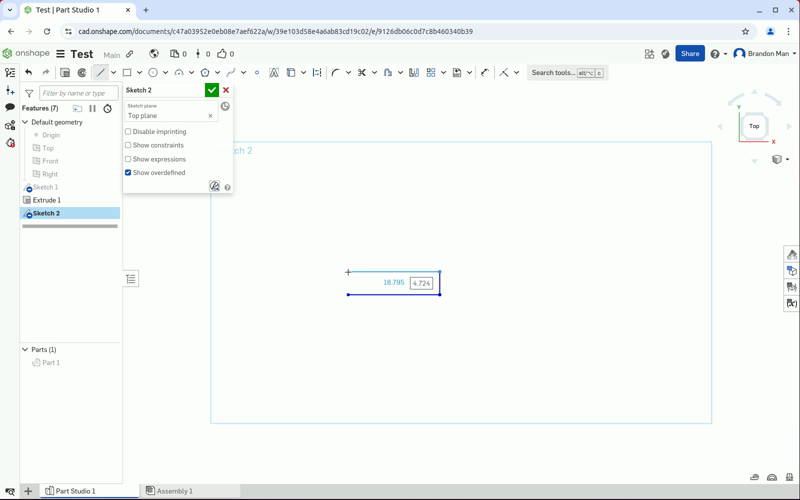
click(348, 271)
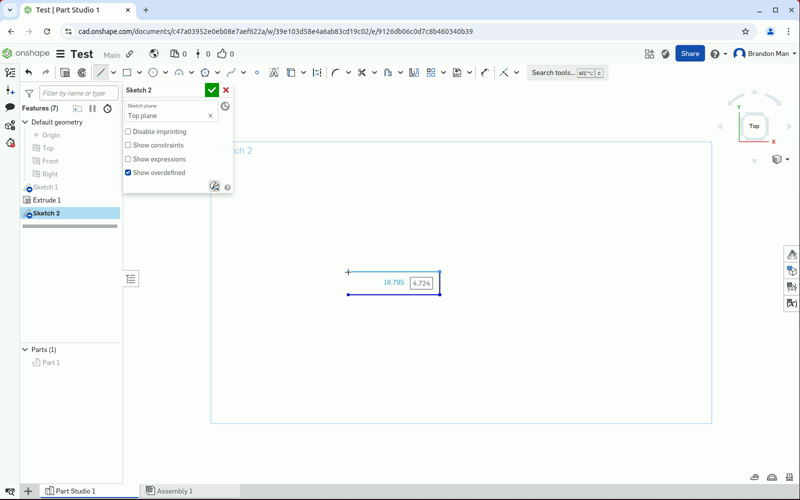
key_up(shift)
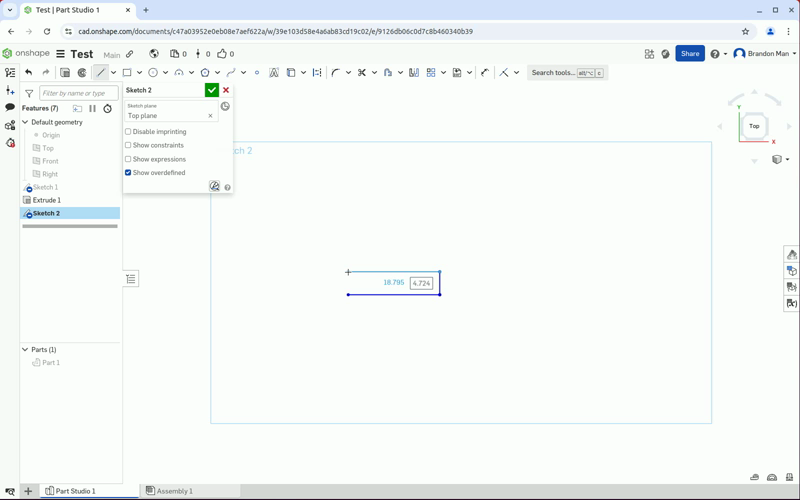
mouse_move(378, 271)
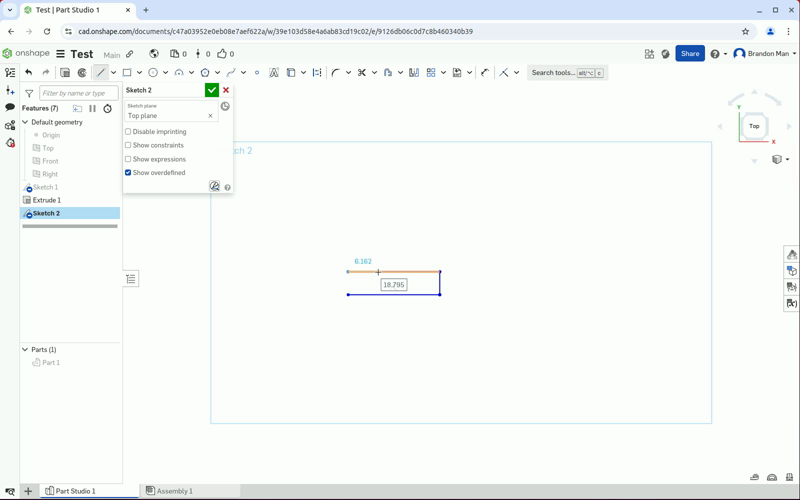
key_down(shift)
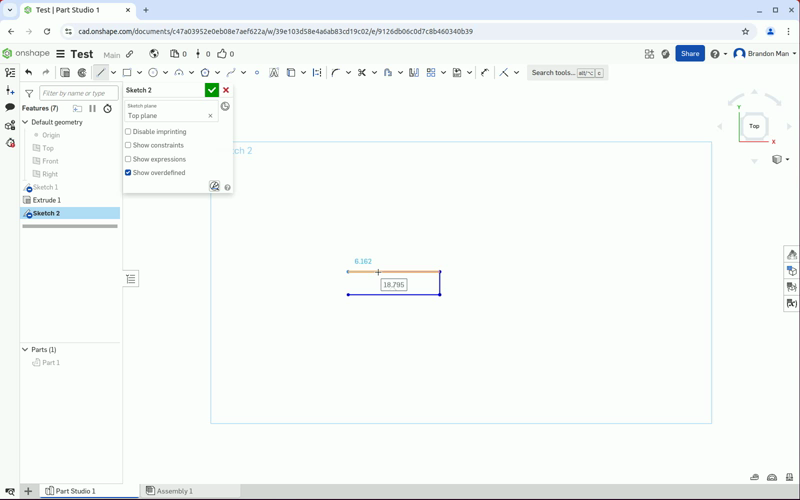
mouse_move(348, 294)
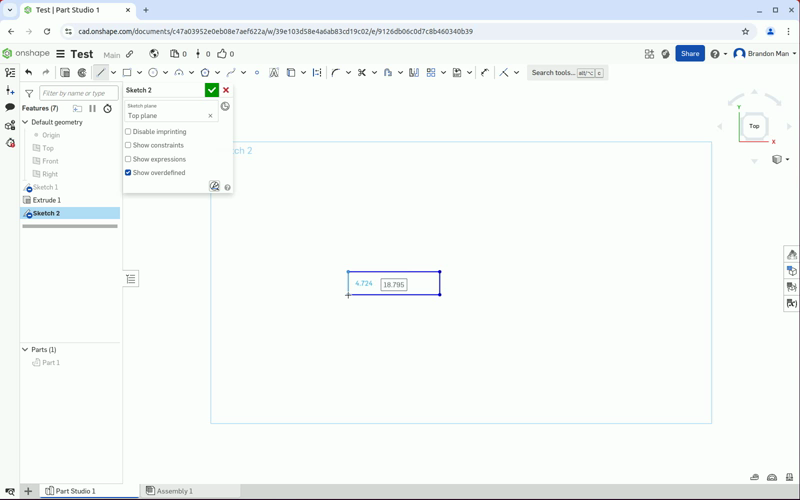
key_up(shift)
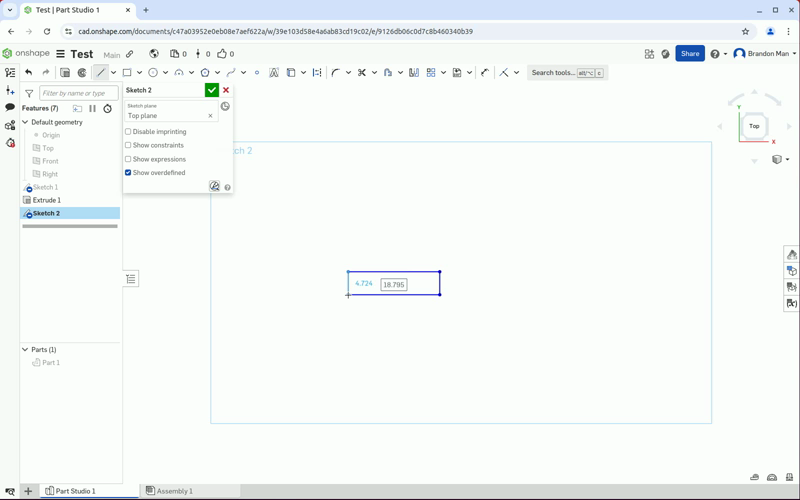
click(348, 294)
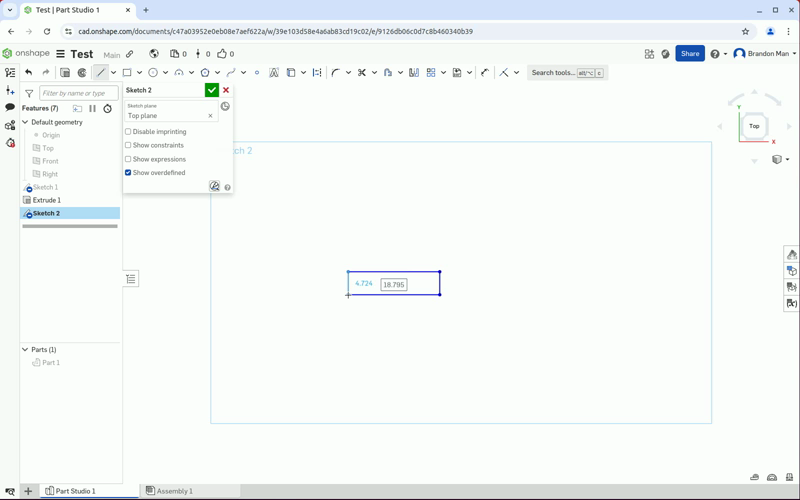
key(esc)
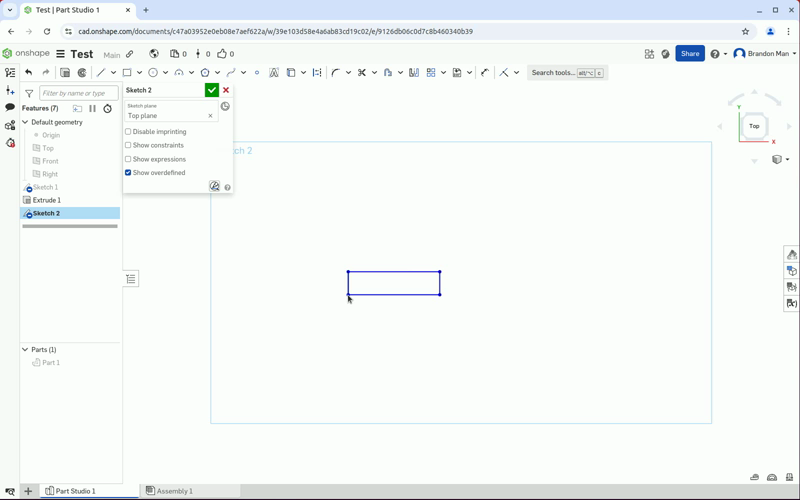
mouse_move(386, 275)
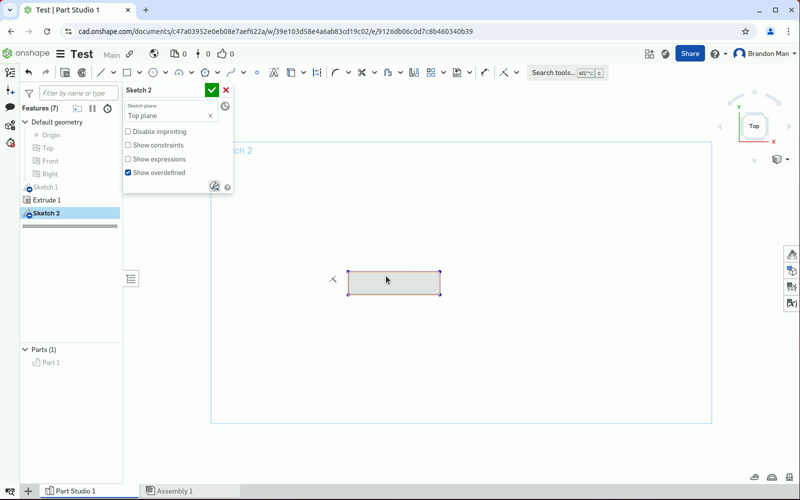
click(386, 275)
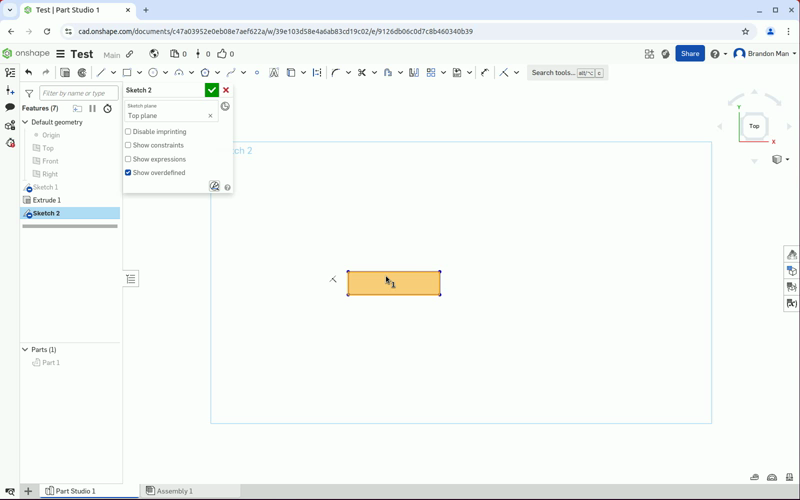
mouse_move(73, 352)
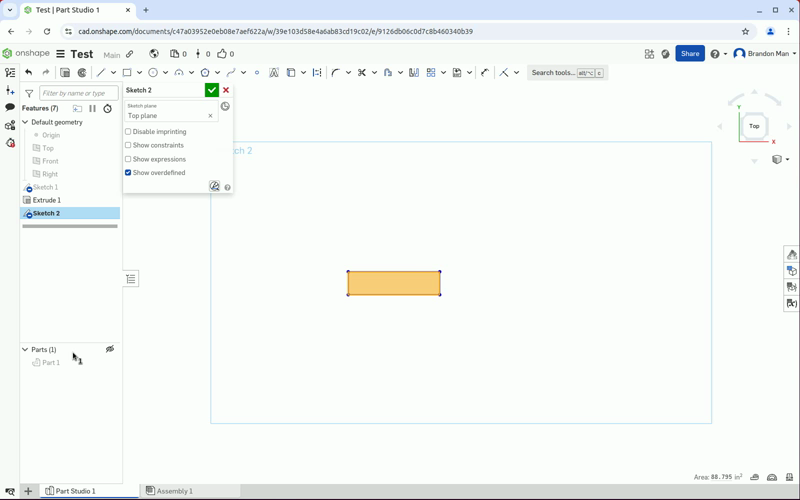
key(shift+y)
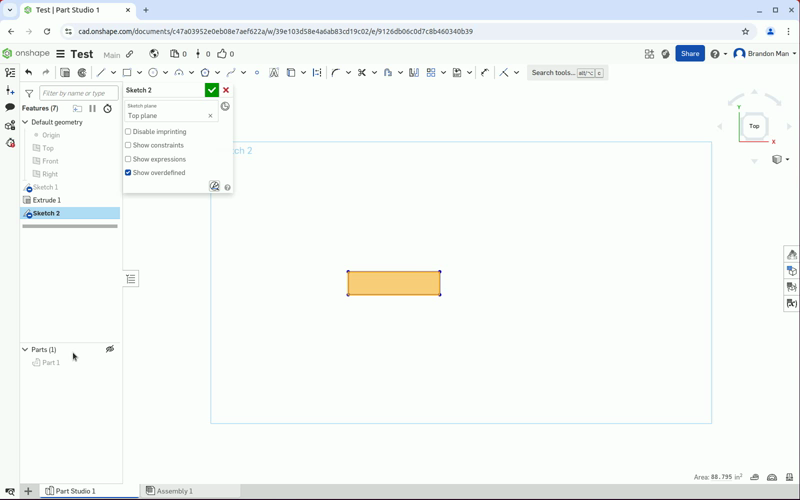
key(shift+e)
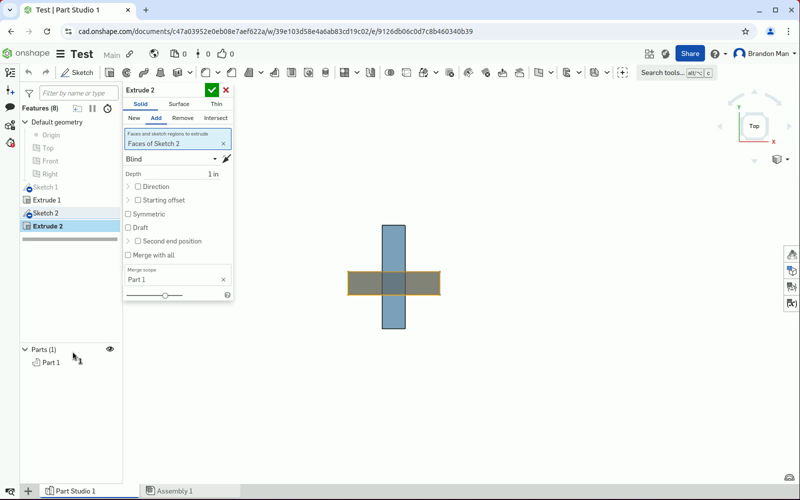
mouse_move(143, 106)
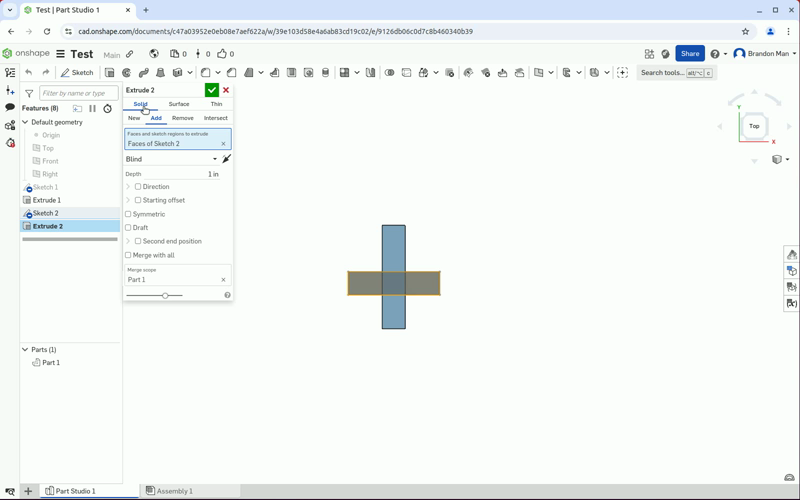
click(143, 106)
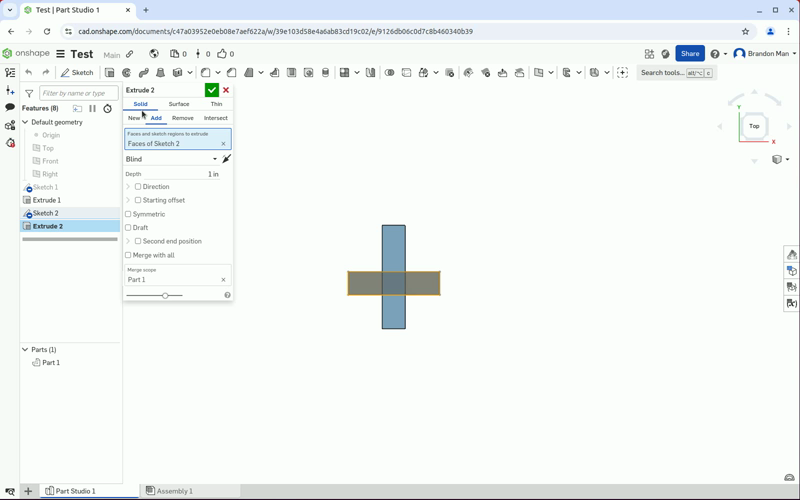
mouse_move(137, 120)
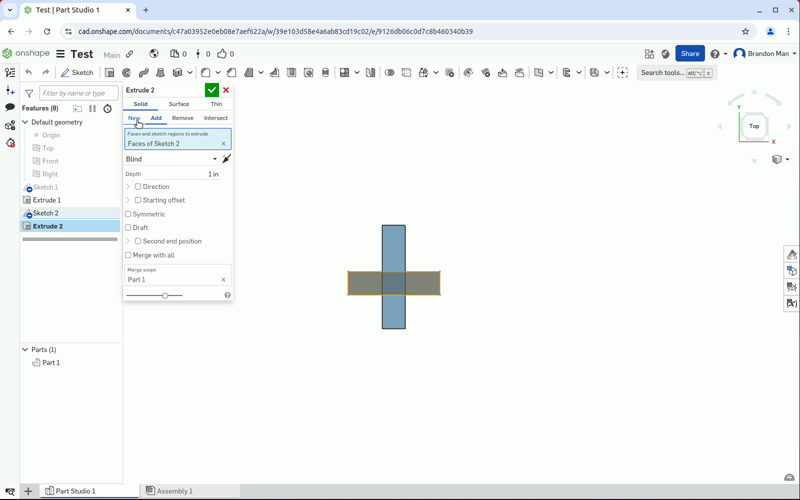
click(137, 120)
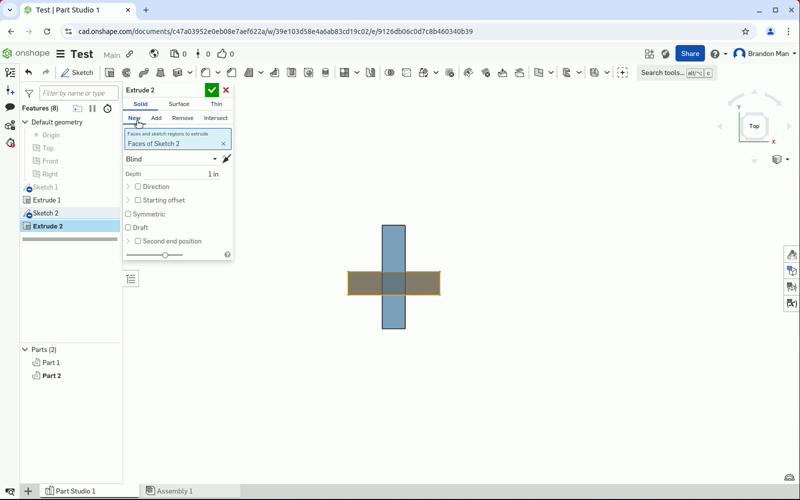
key(tab, 4)
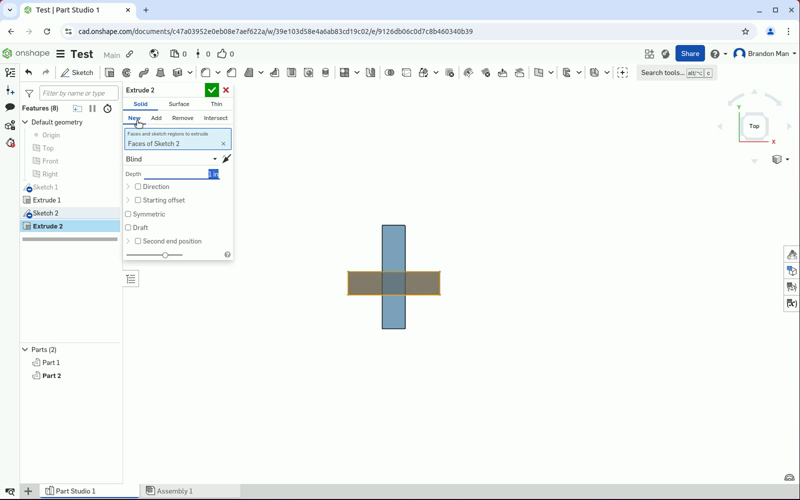
text(14.202)
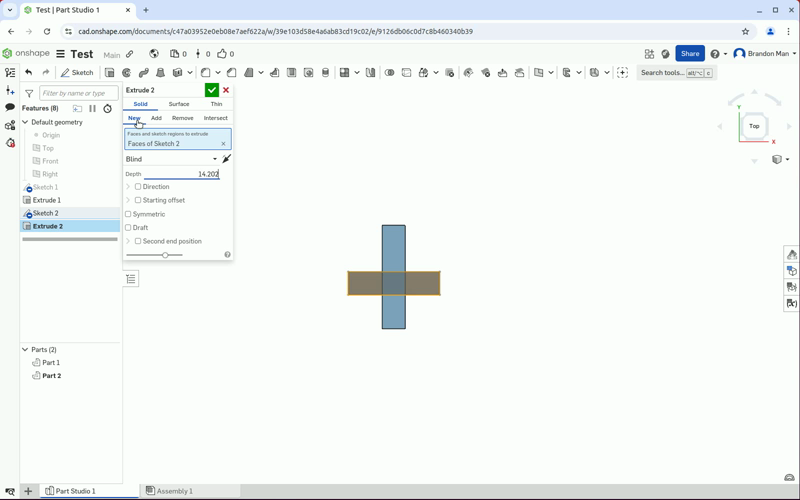
key(enter)
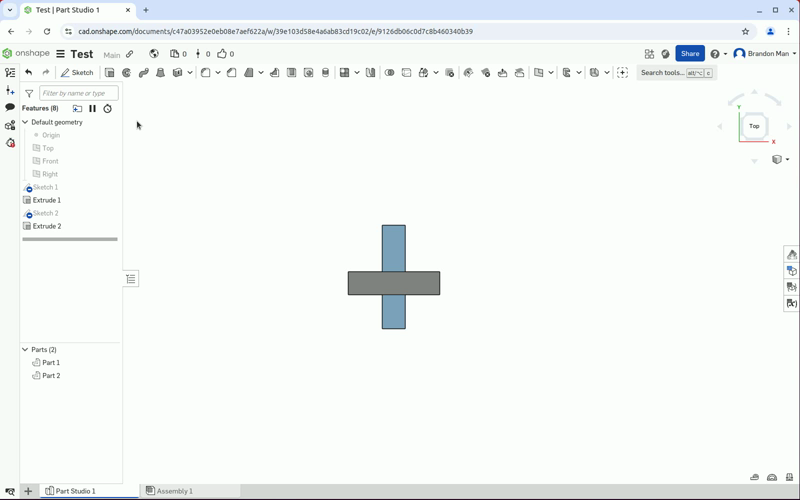
key(shift+h)
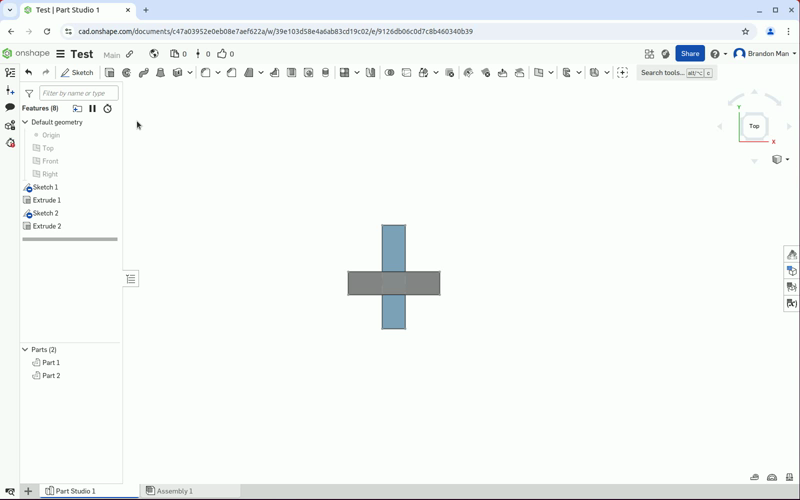
key(shift+h)
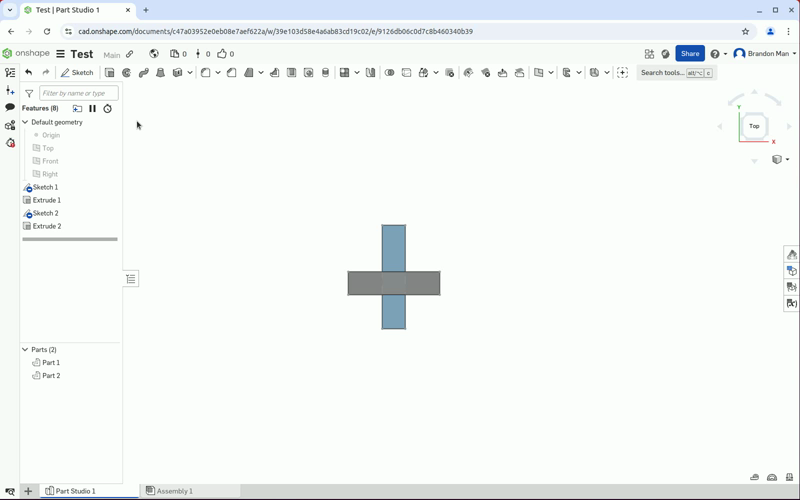
key(shift+7)
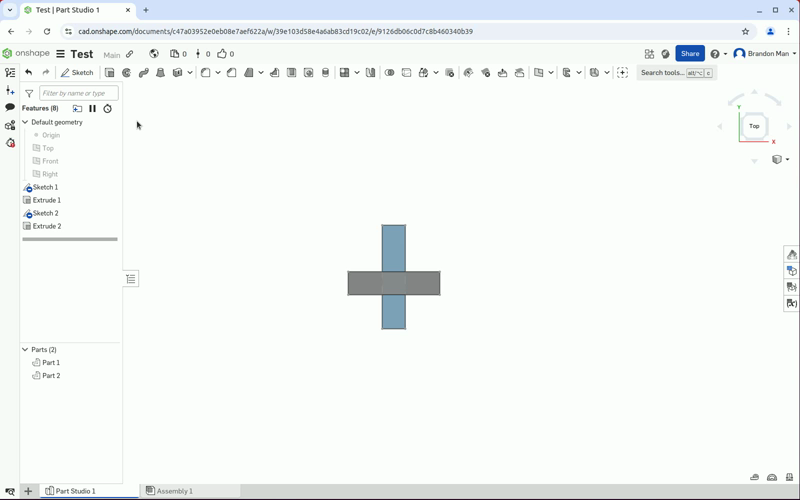
key(up, 3)
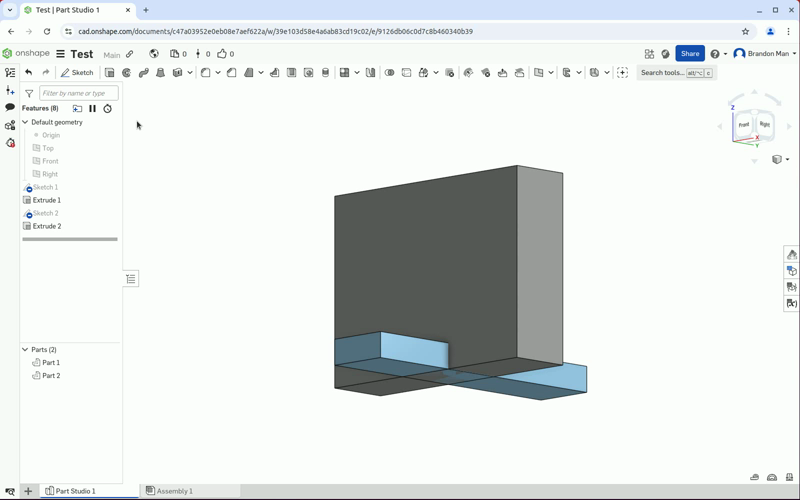
key(left, 3)
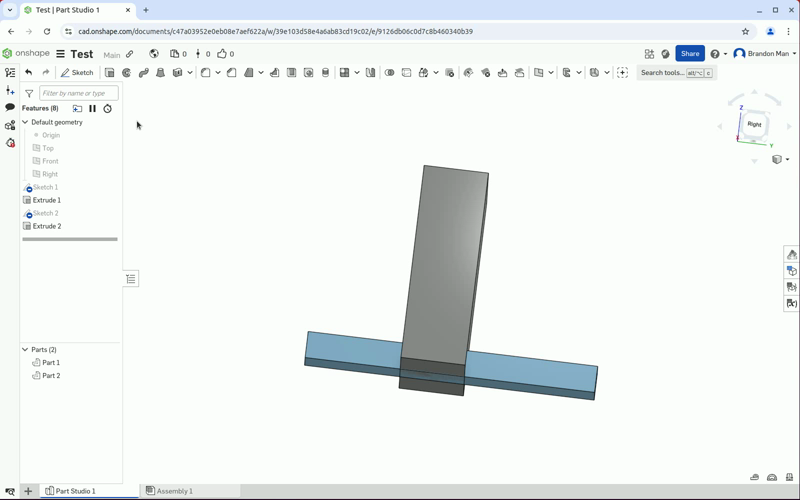
key(right, 3)
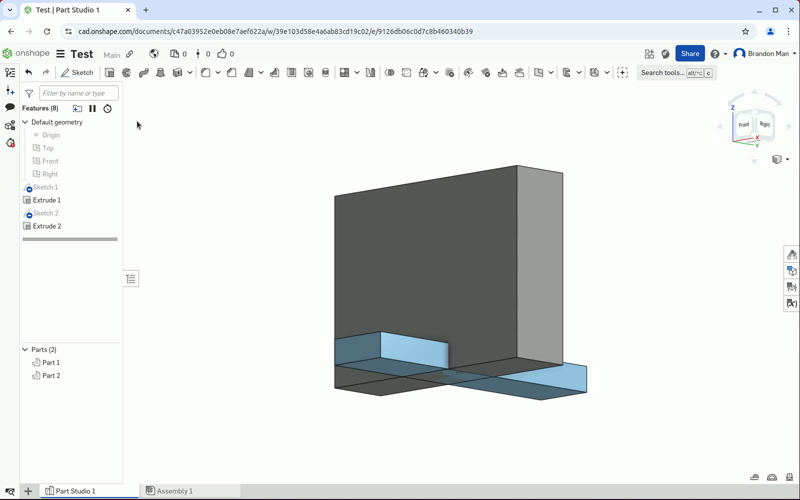
key(down, 3)
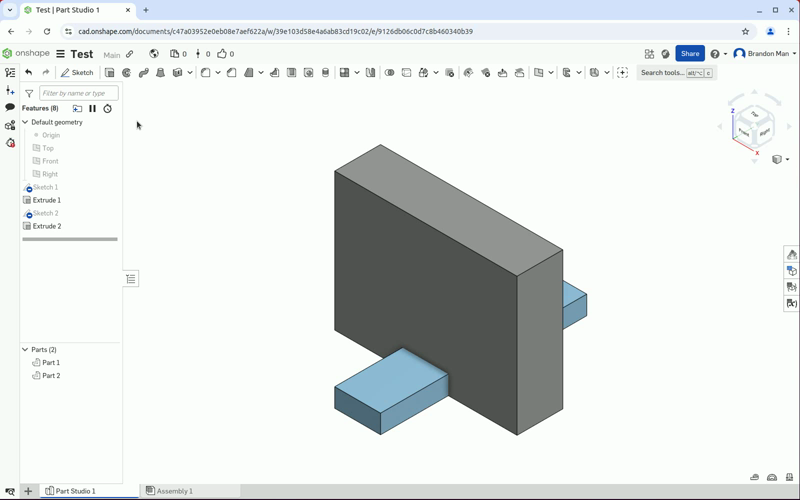
mouse_move(73, 189)
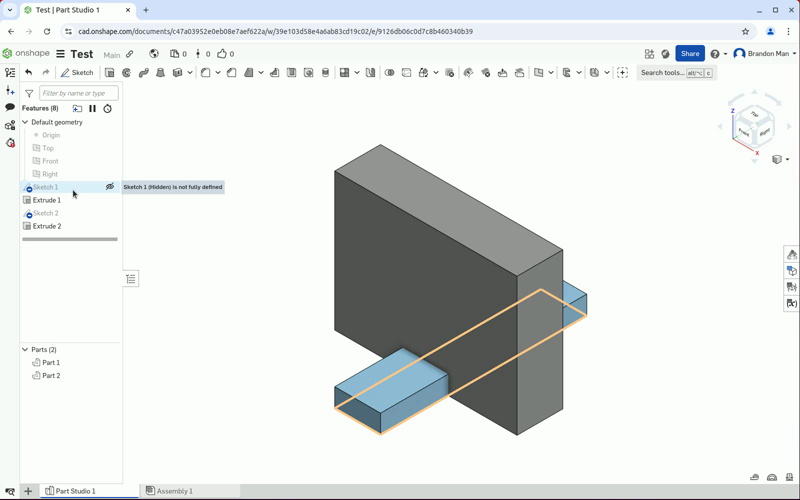
click(73, 189)